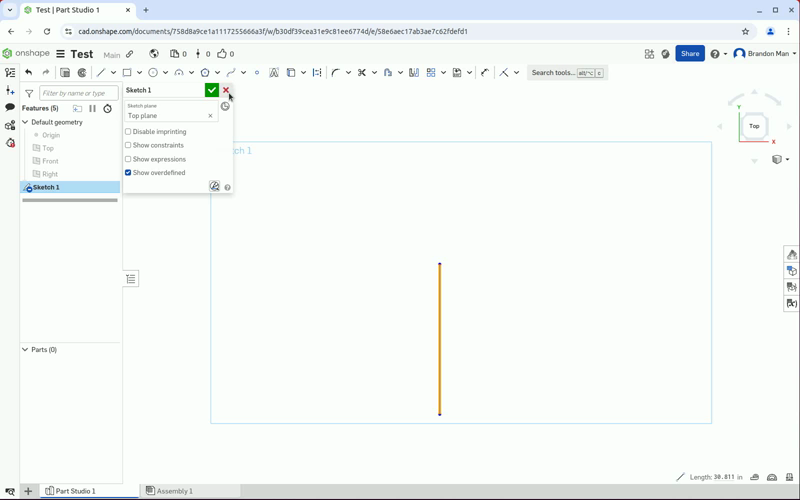
key(shift+h)
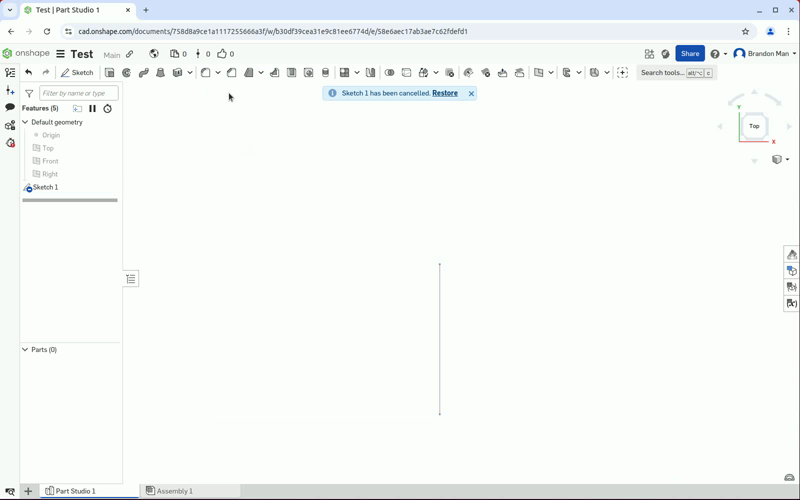
key(shift+s)
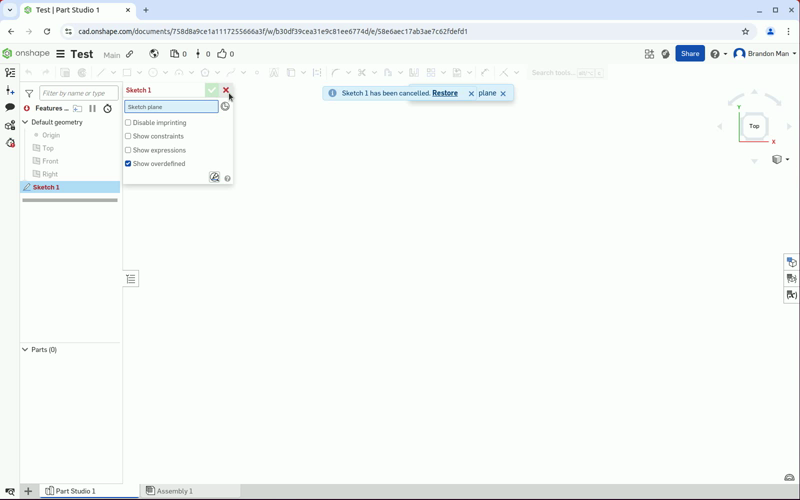
mouse_move(73, 150)
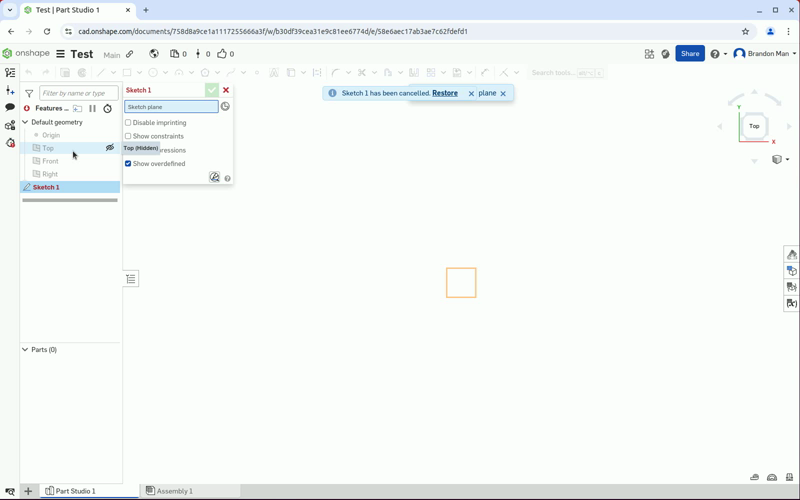
click(73, 150)
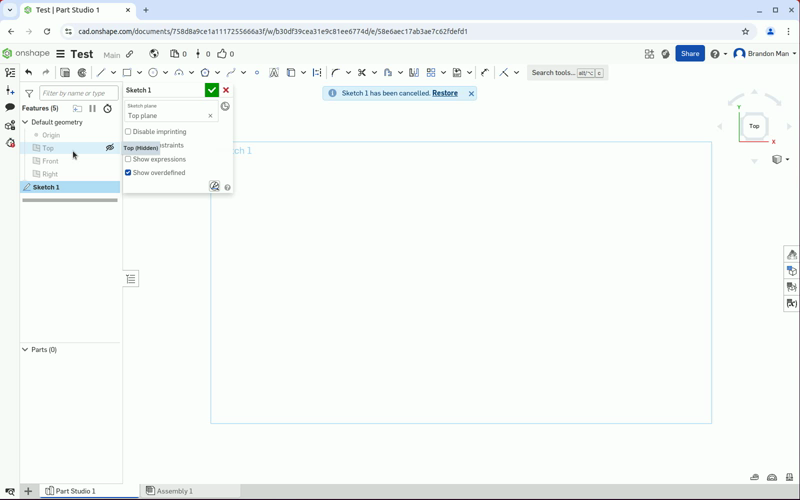
mouse_move(73, 352)
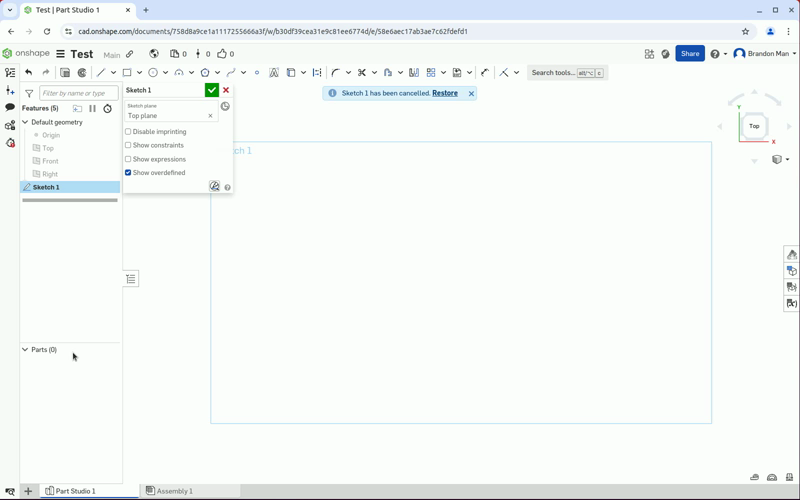
key(y)
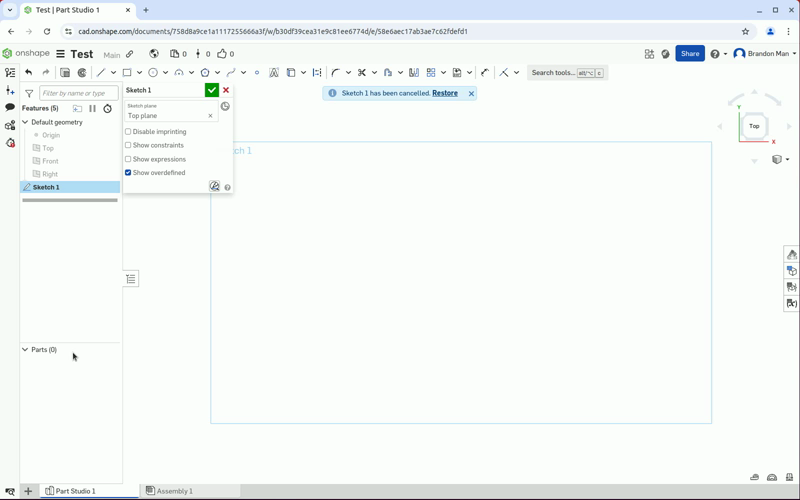
key(l)
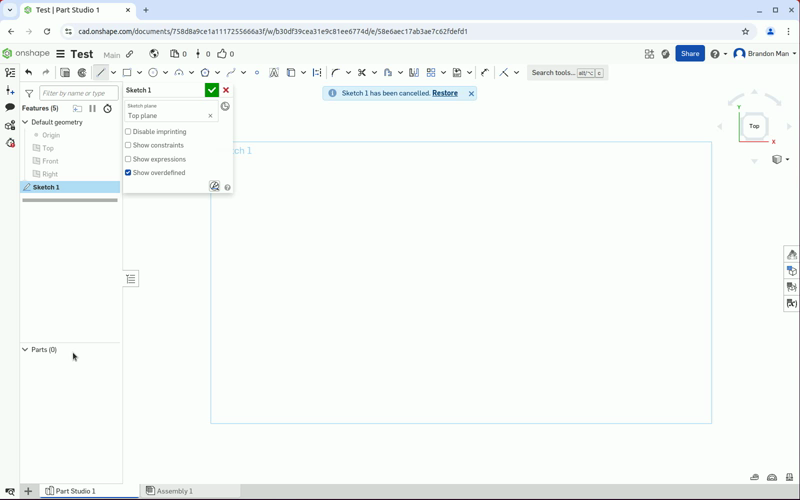
key_down(shift)
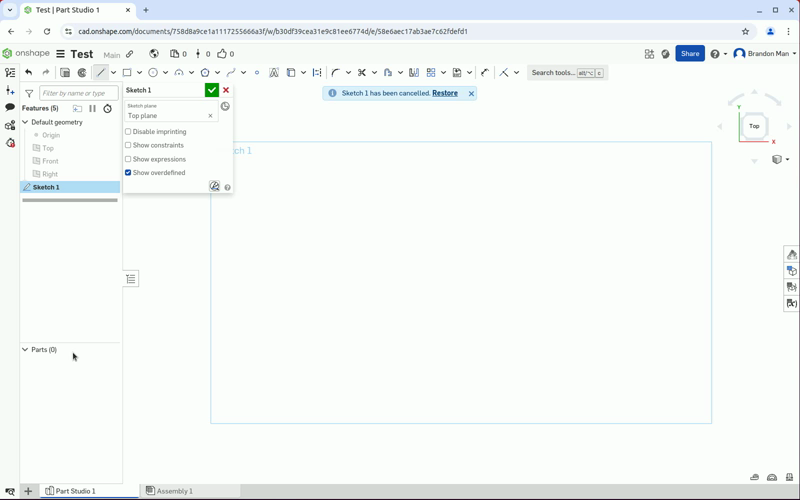
mouse_move(348, 282)
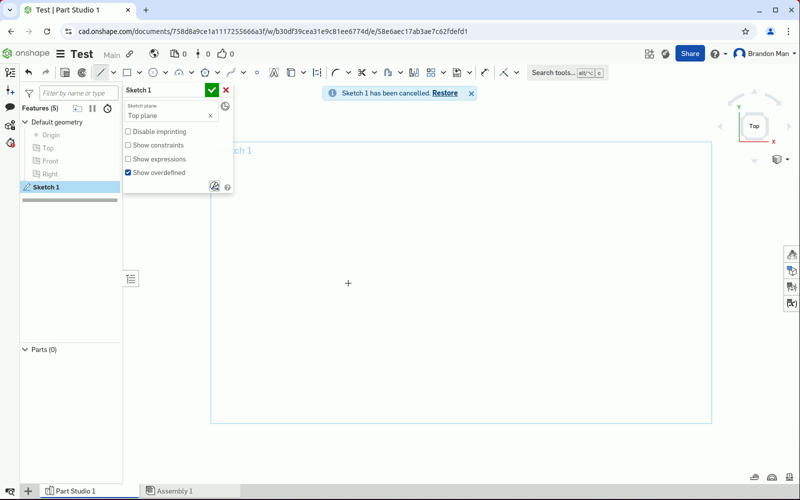
click(348, 282)
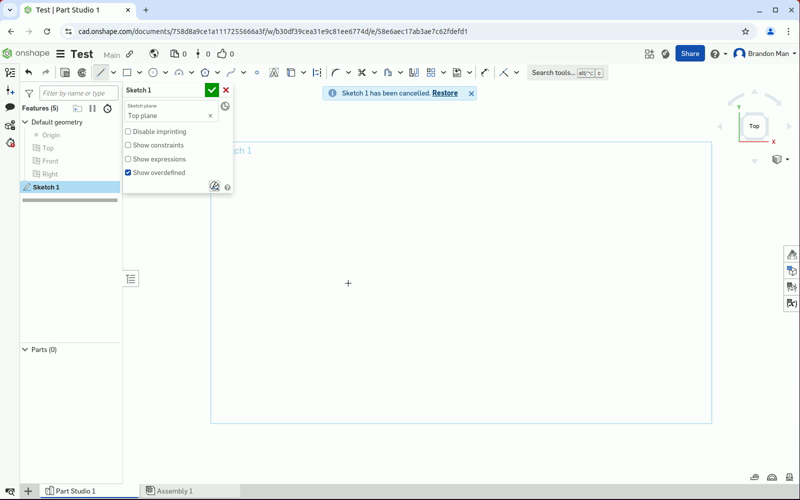
key_up(shift)
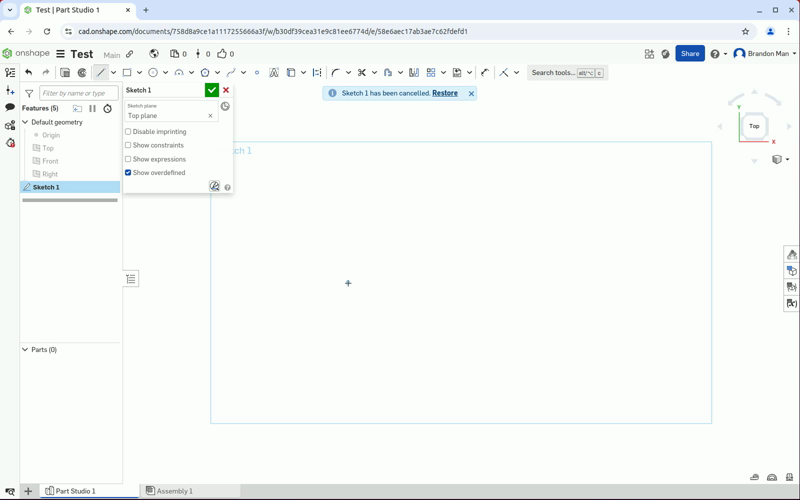
key_down(shift)
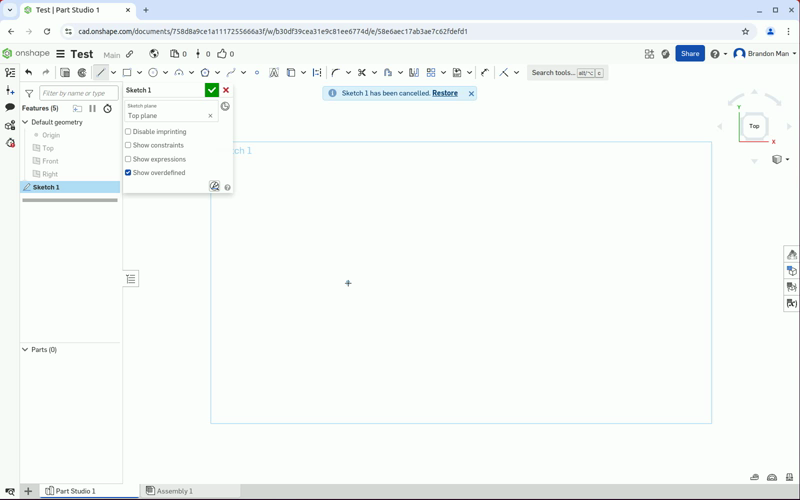
mouse_move(572, 282)
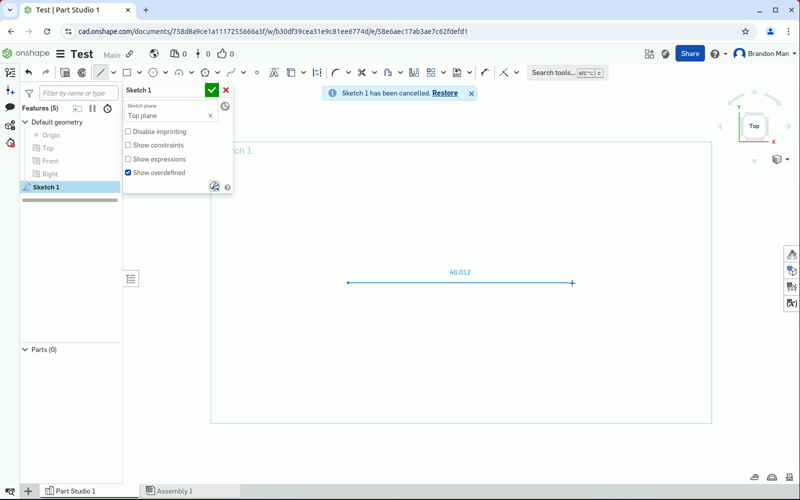
click(572, 282)
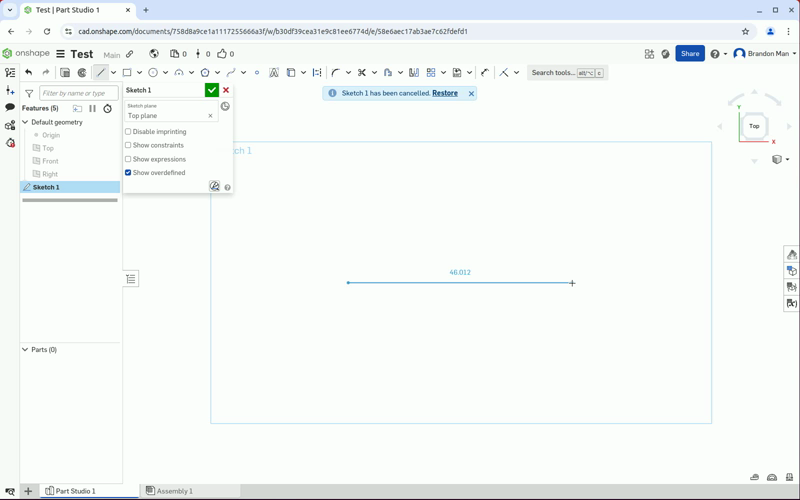
key_up(shift)
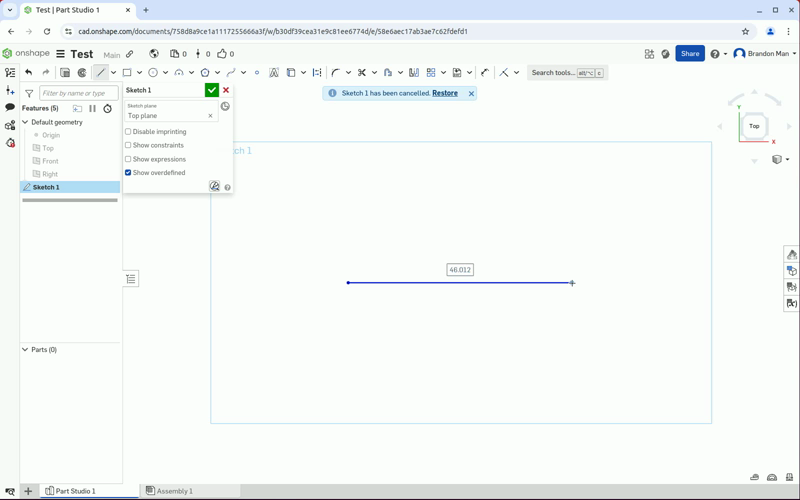
key(esc)
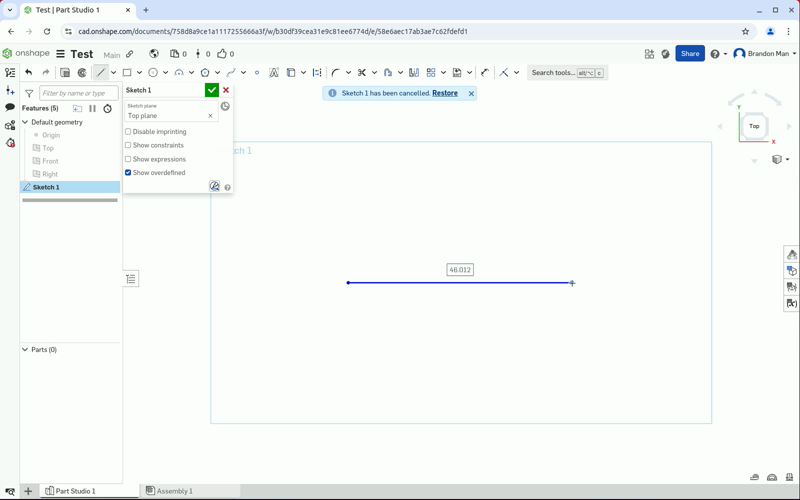
key(a)
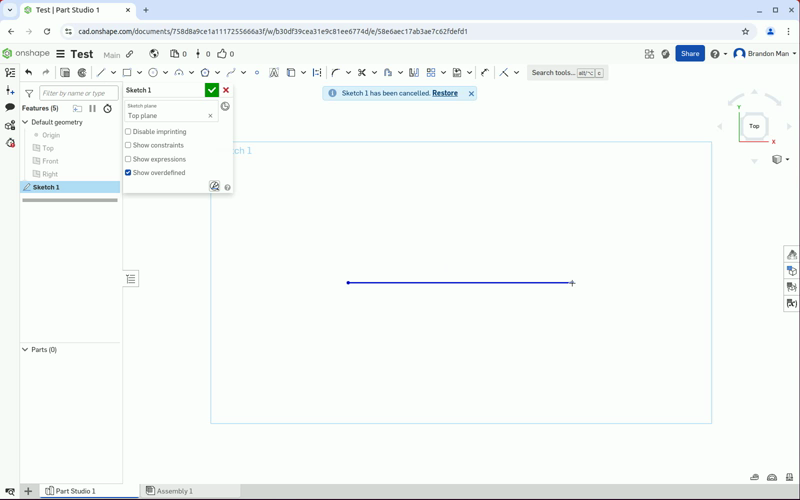
mouse_move(572, 282)
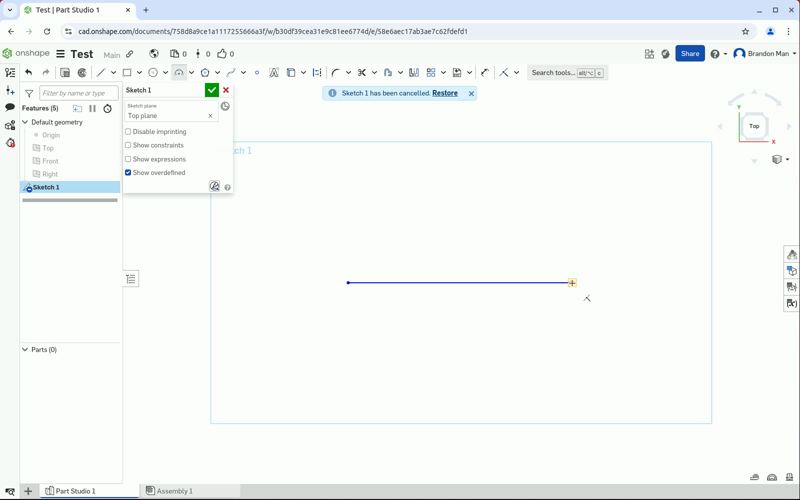
click(572, 282)
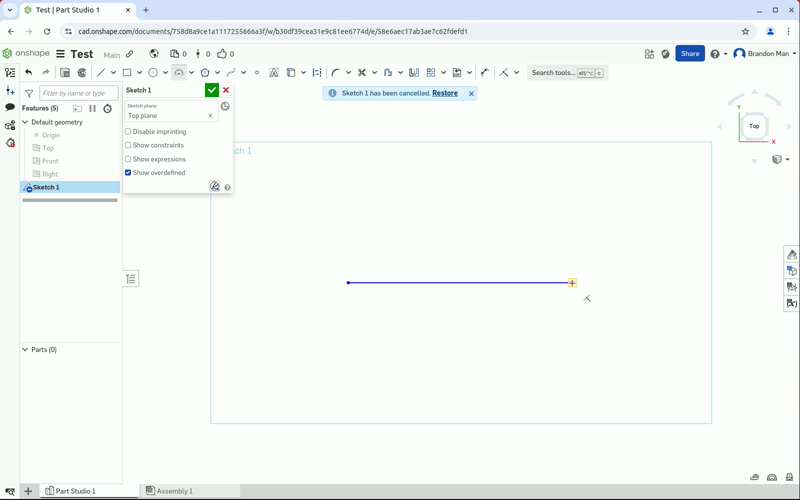
key_down(shift)
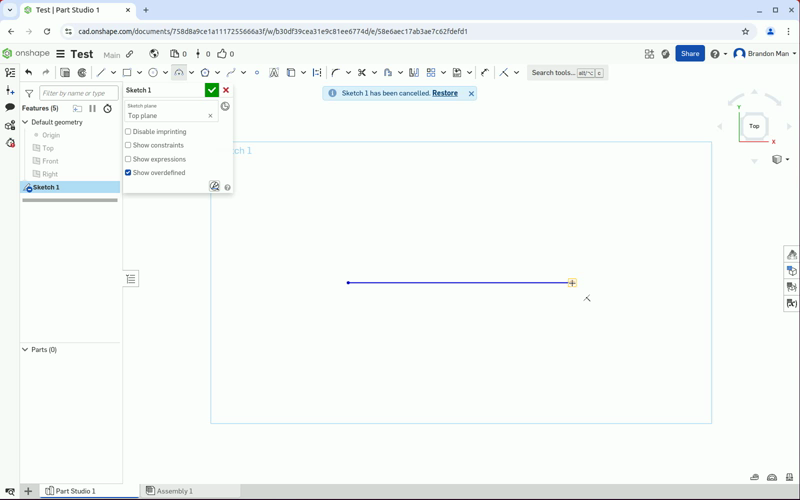
mouse_move(520, 231)
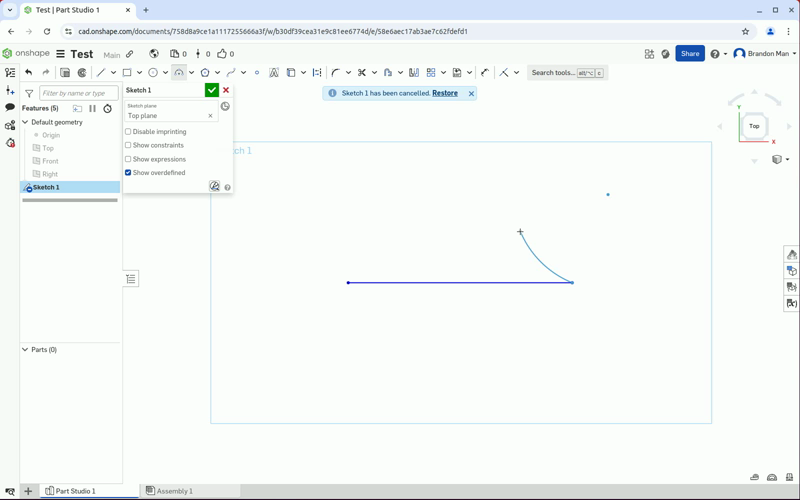
click(520, 231)
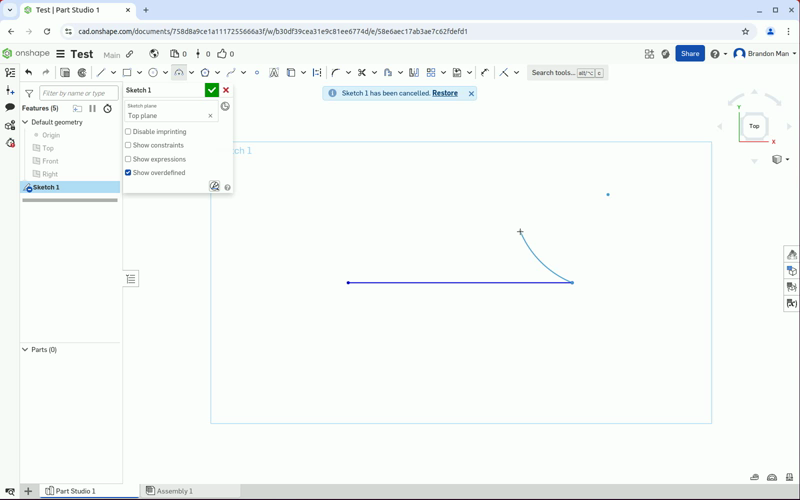
mouse_move(556, 246)
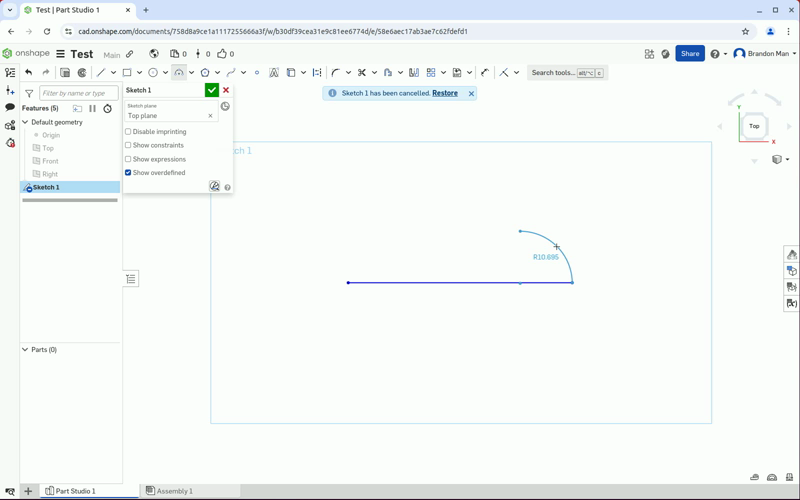
click(556, 246)
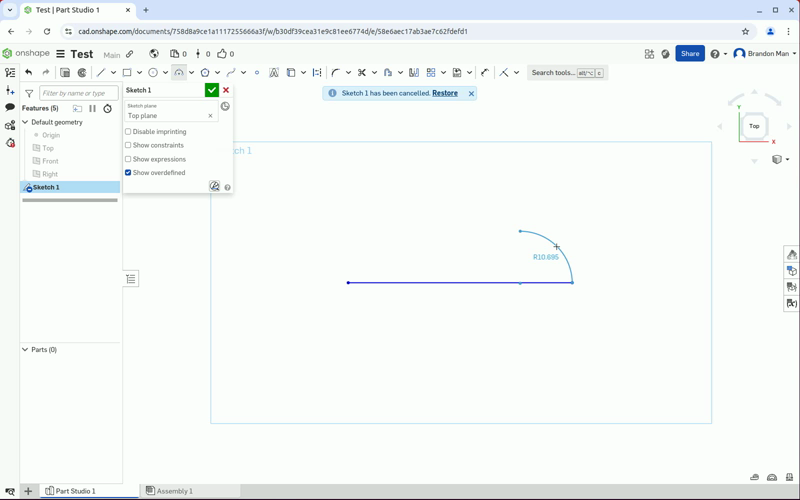
key_up(shift)
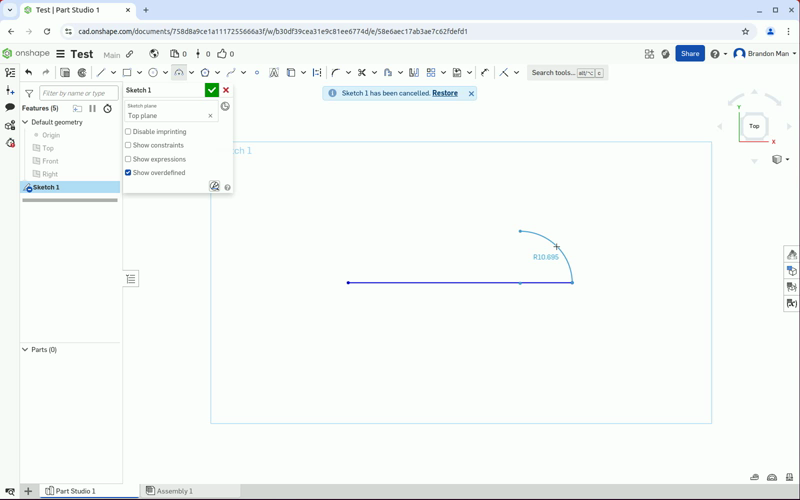
key(esc)
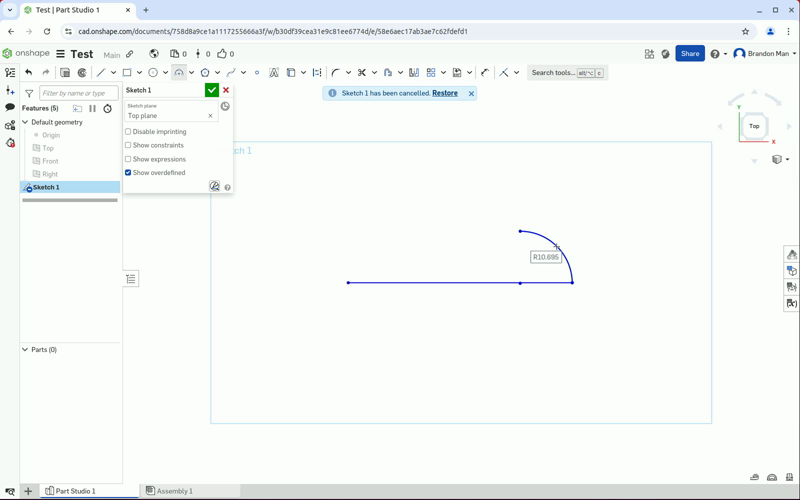
key(l)
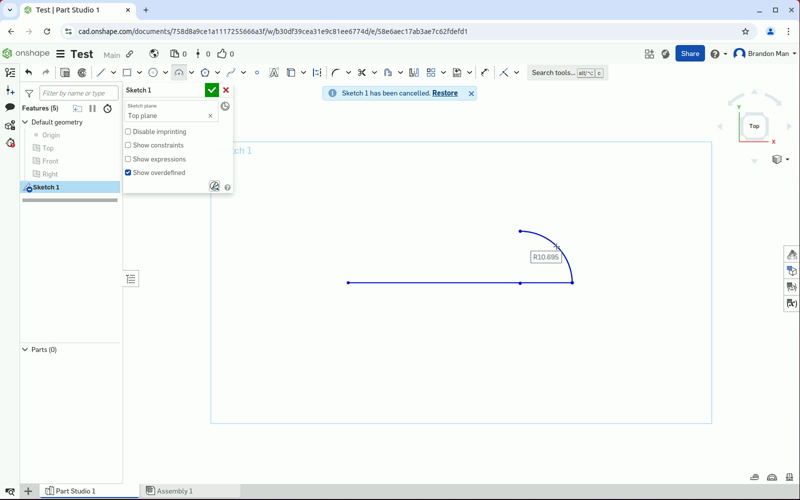
mouse_move(520, 231)
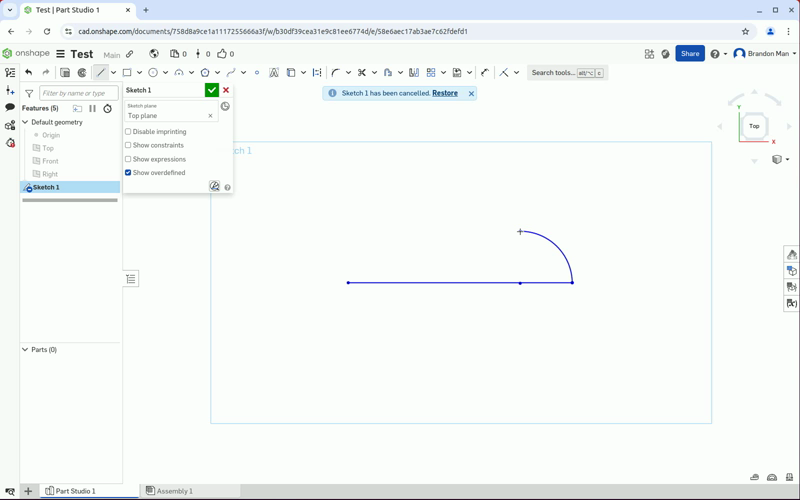
click(520, 231)
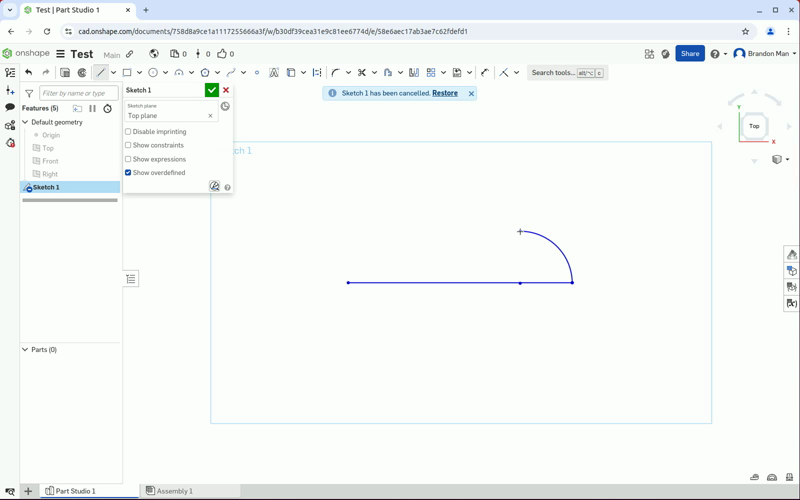
key_down(shift)
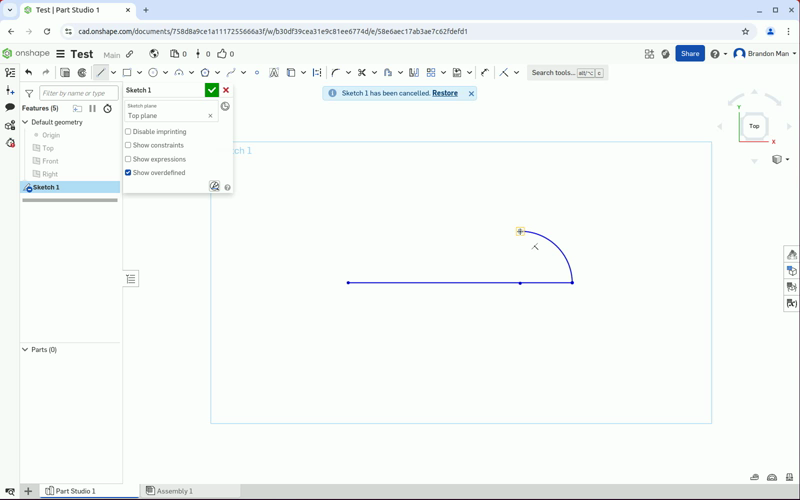
mouse_move(400, 231)
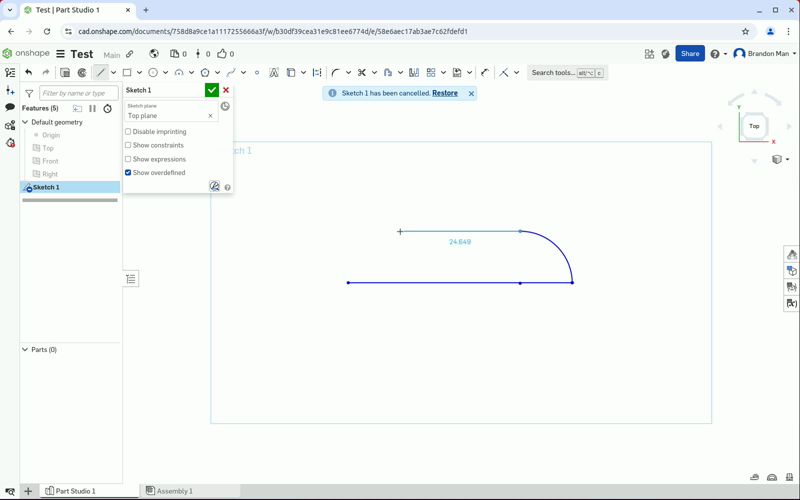
click(400, 231)
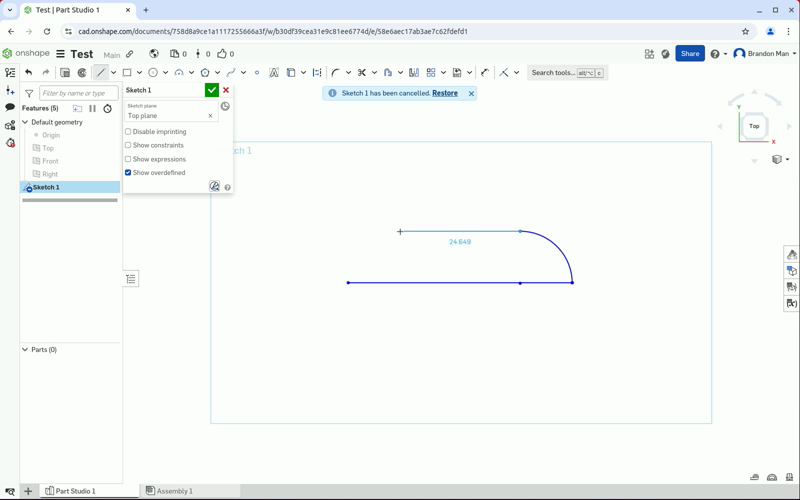
key_up(shift)
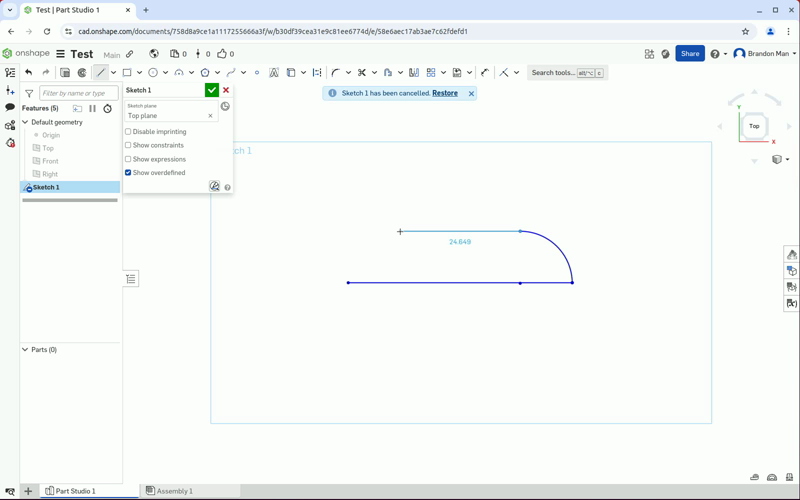
key(esc)
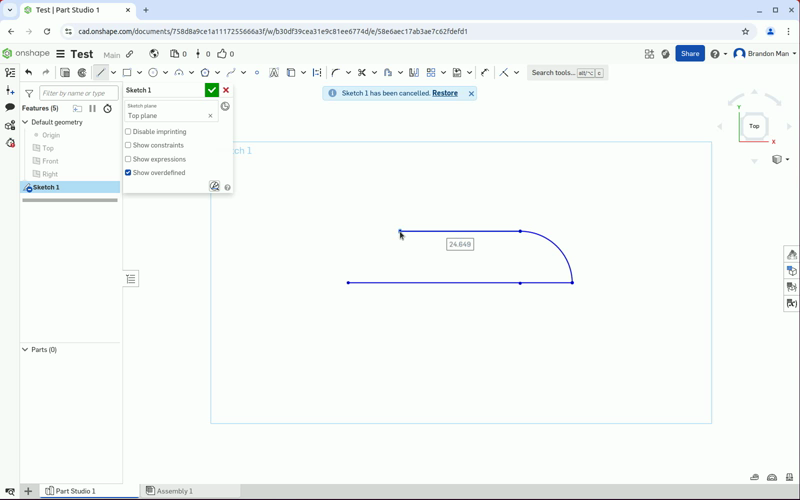
key(a)
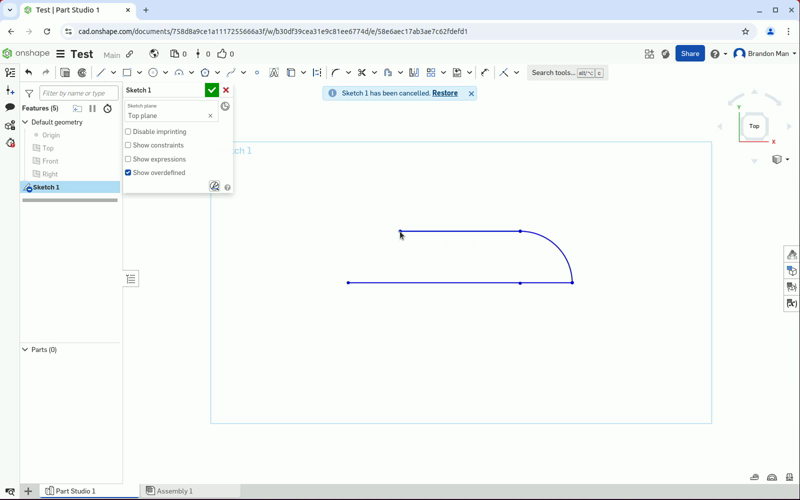
mouse_move(400, 231)
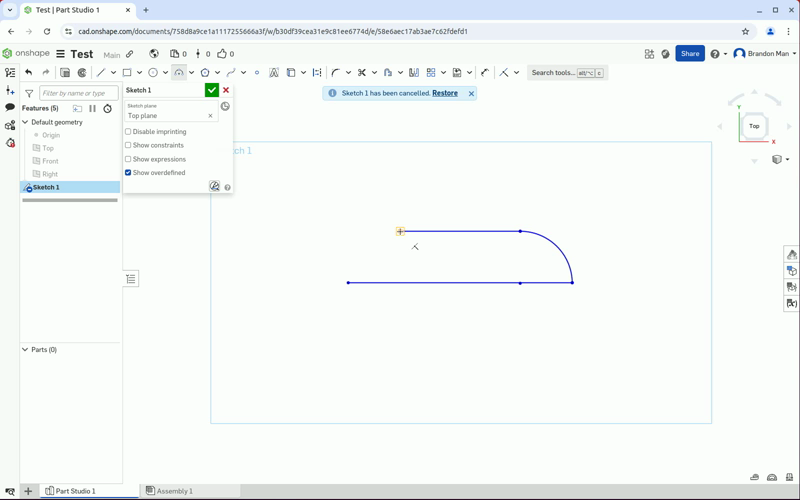
click(400, 231)
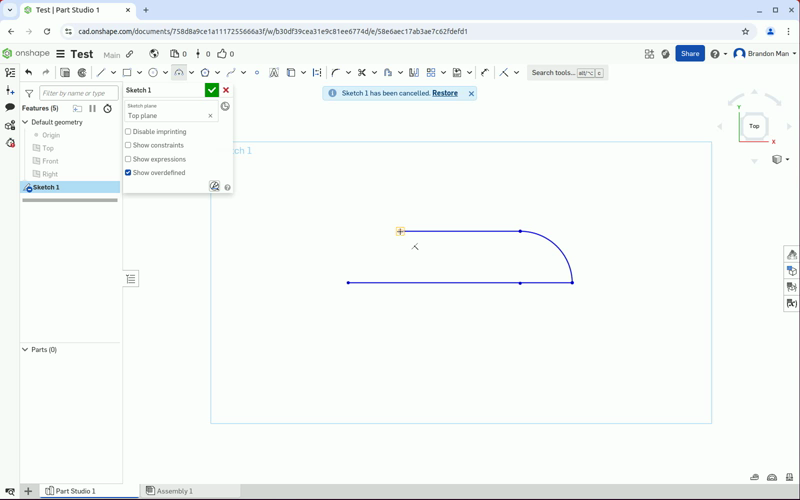
mouse_move(348, 282)
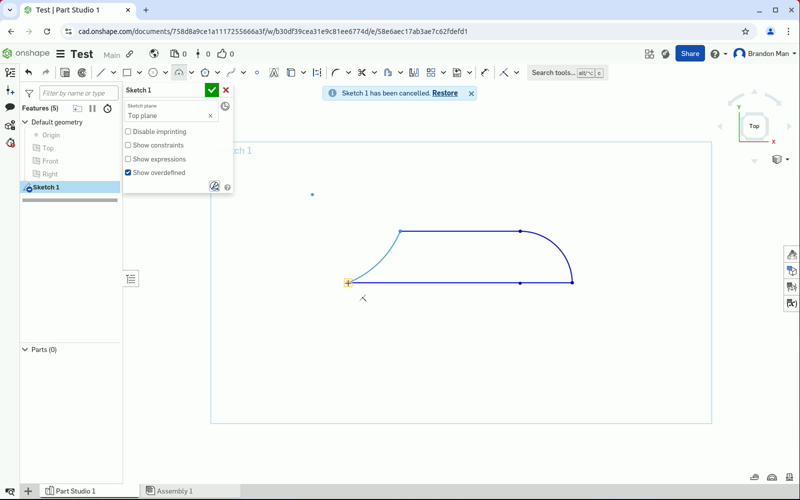
click(348, 282)
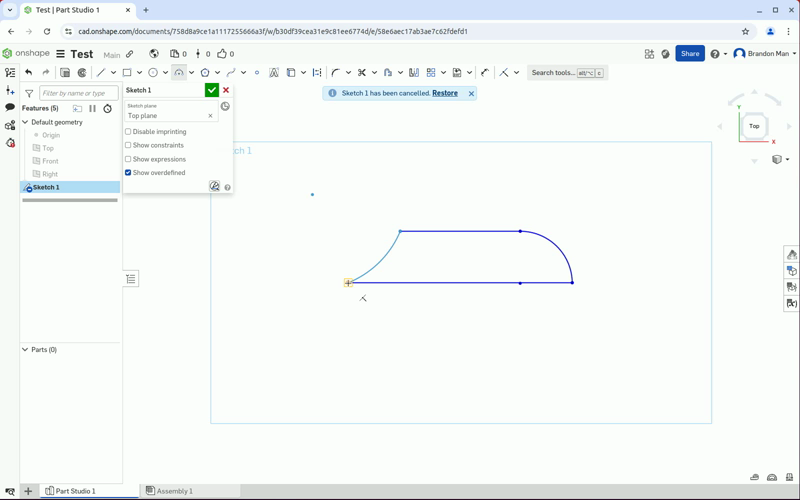
key_down(shift)
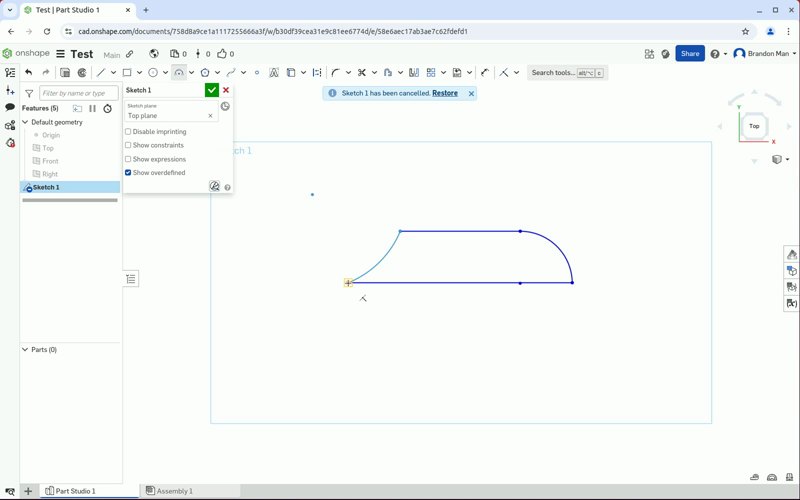
mouse_move(363, 246)
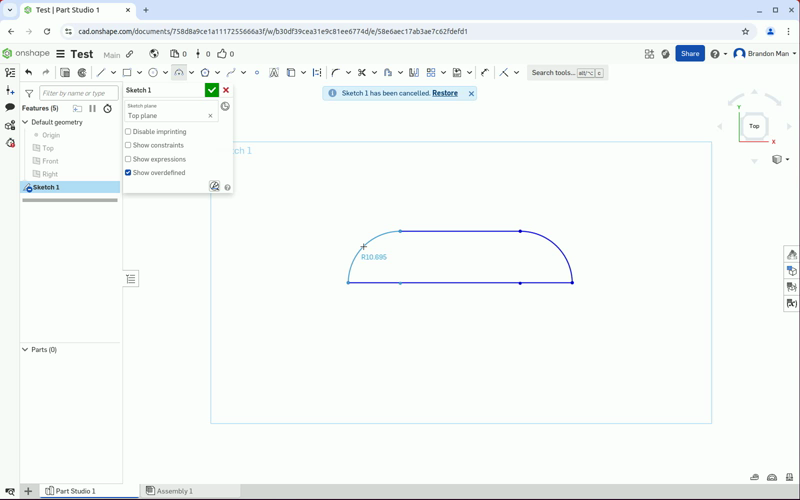
click(363, 246)
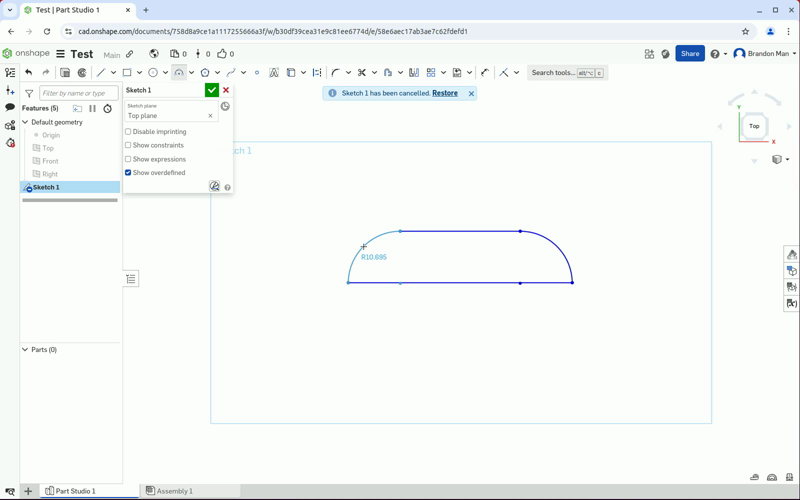
key_up(shift)
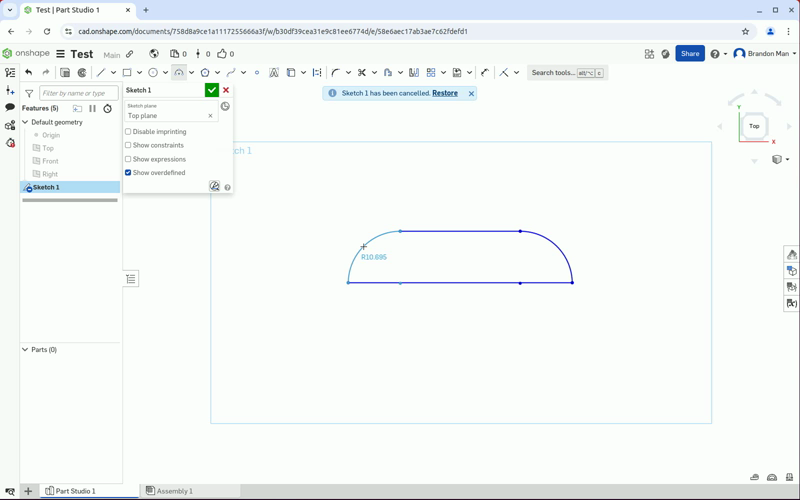
key(esc)
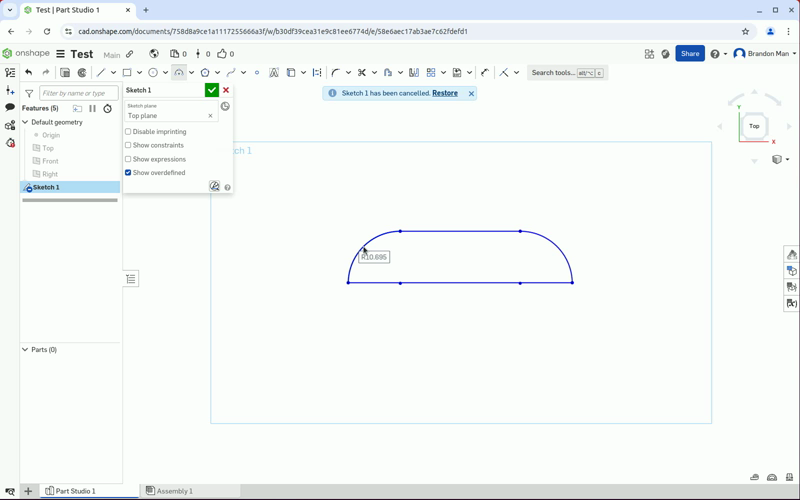
mouse_move(475, 266)
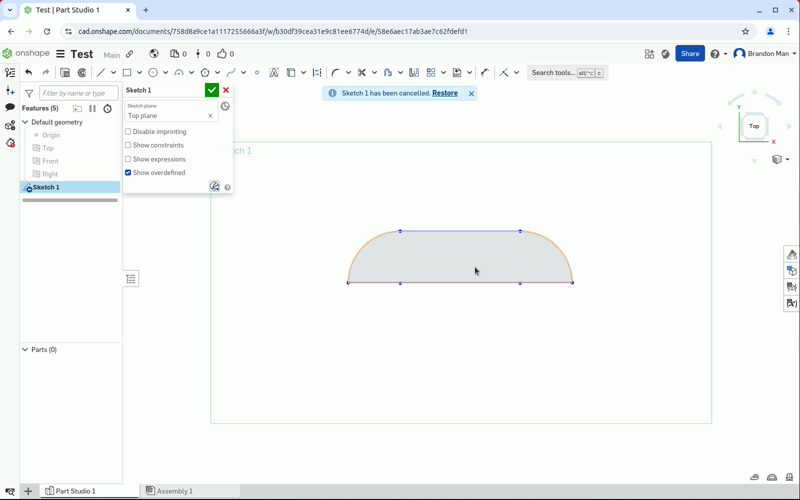
scroll(6)
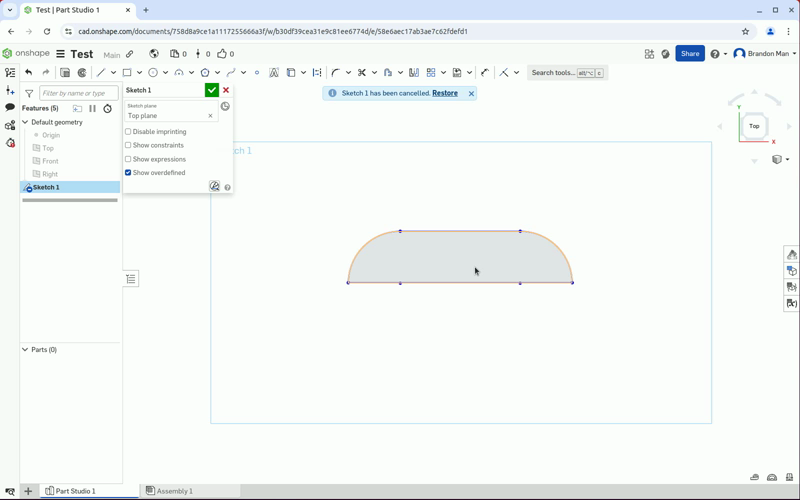
scroll(6)
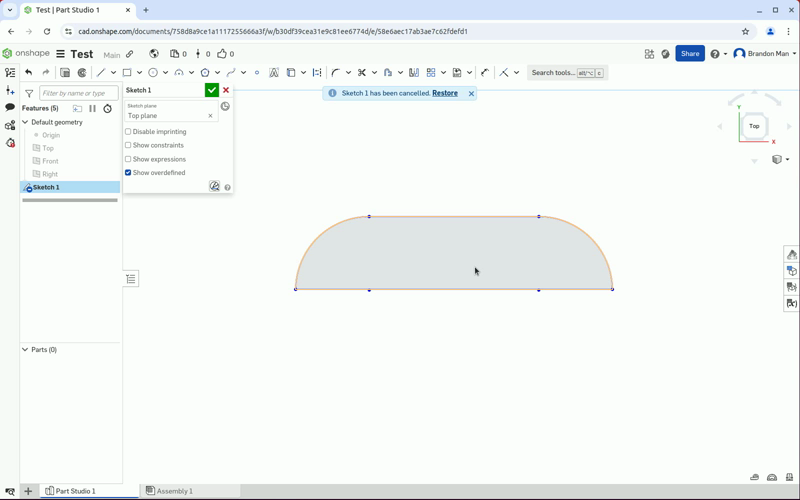
scroll(6)
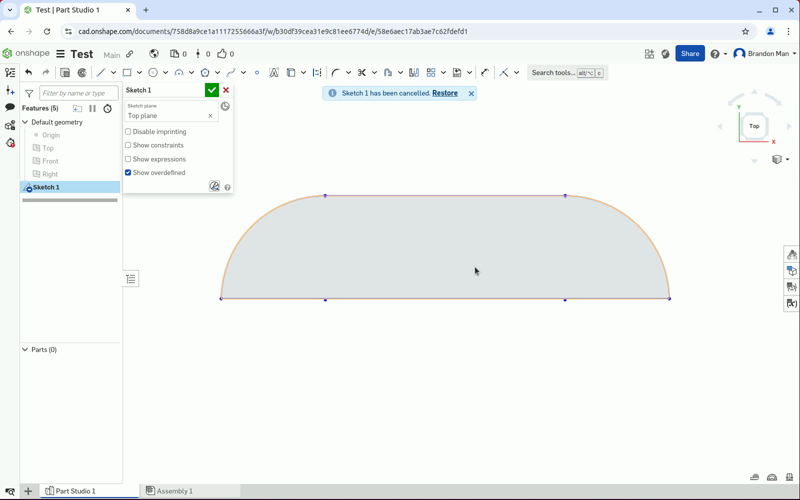
scroll(6)
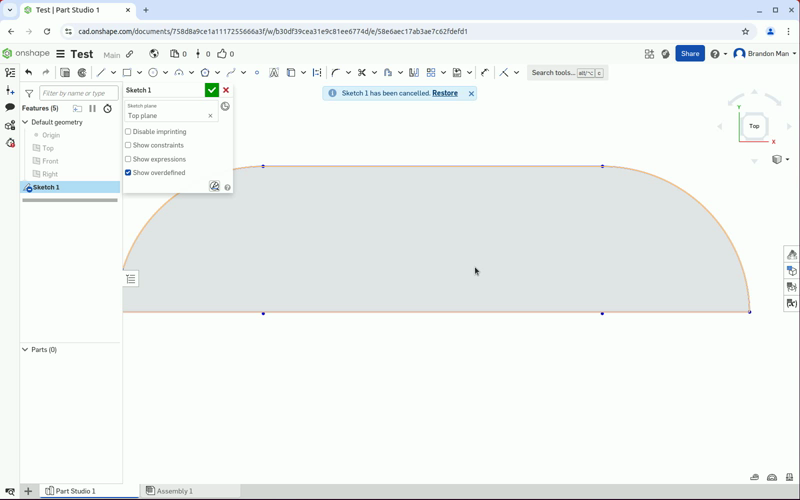
scroll(6)
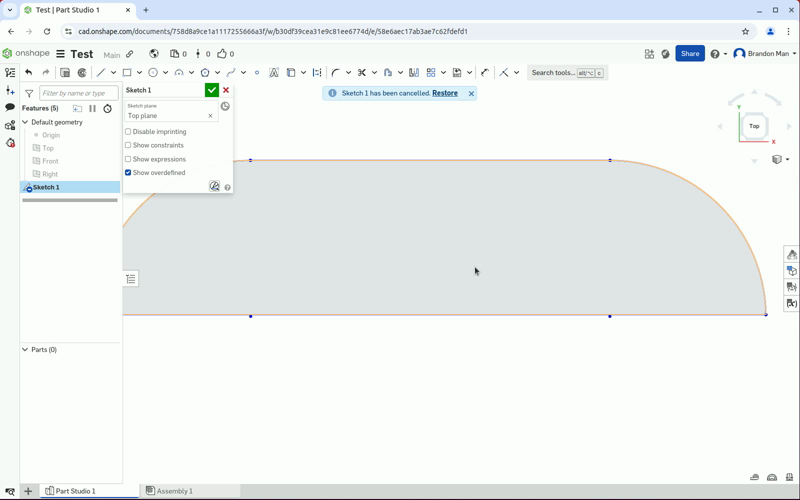
scroll(6)
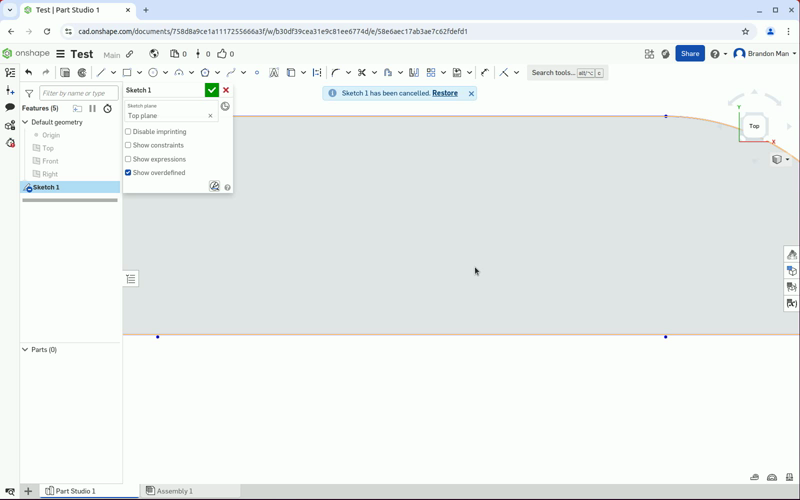
scroll(6)
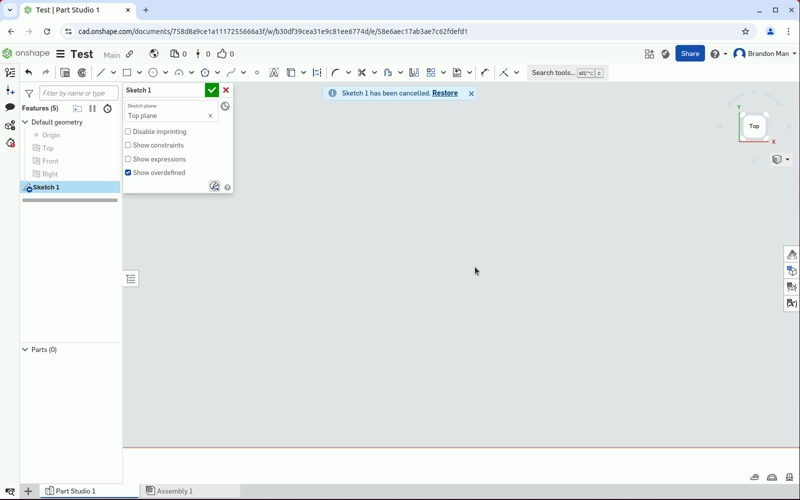
click(475, 266)
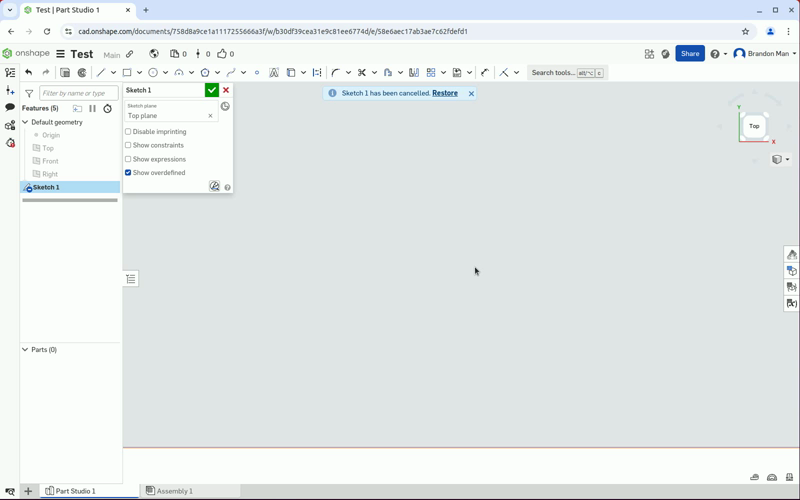
scroll(-6)
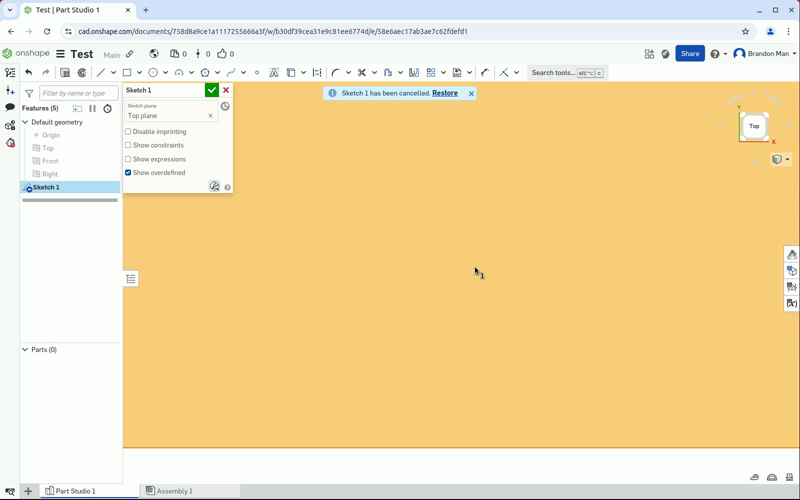
scroll(-6)
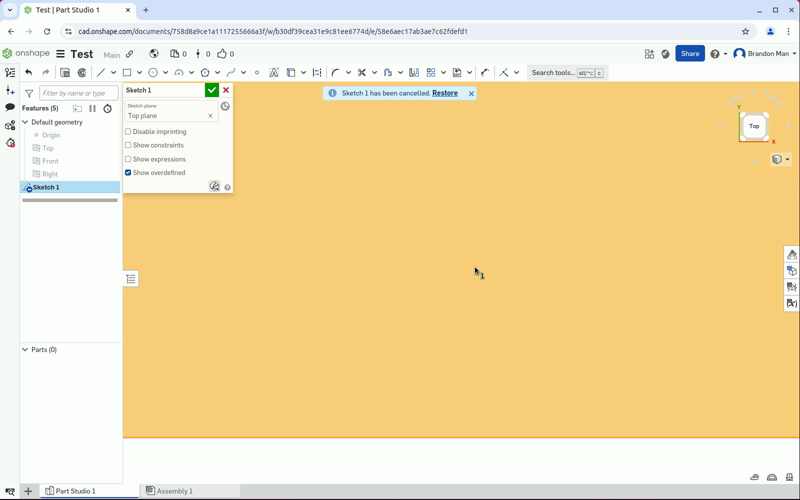
scroll(-6)
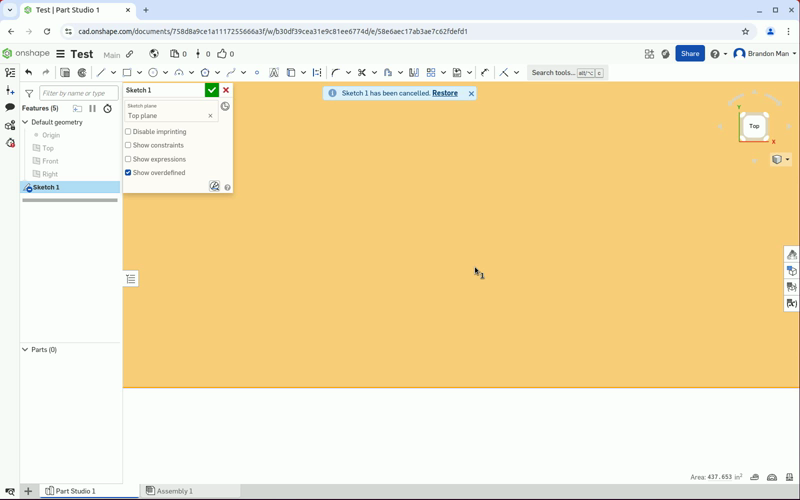
scroll(-6)
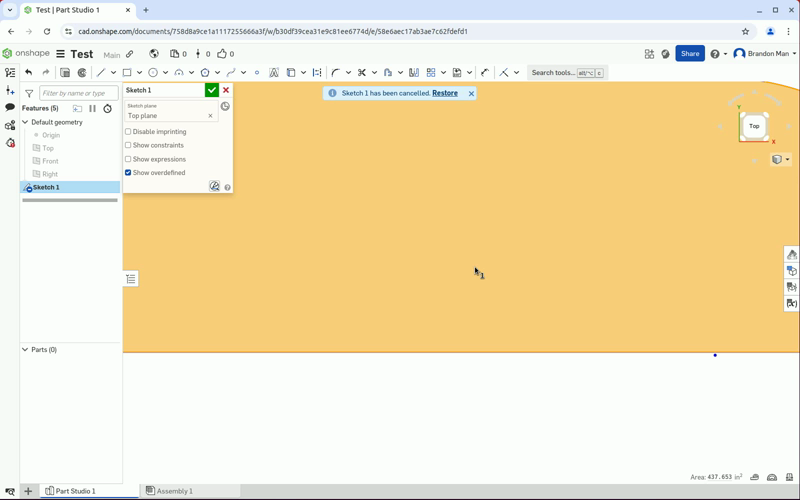
scroll(-6)
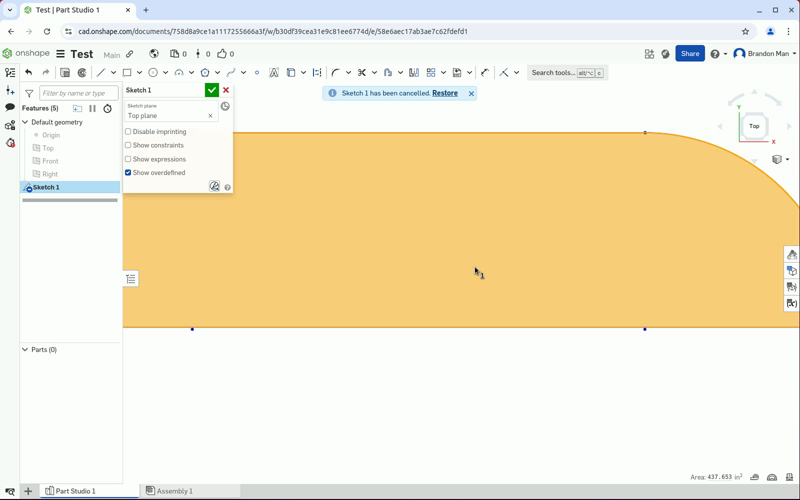
scroll(-6)
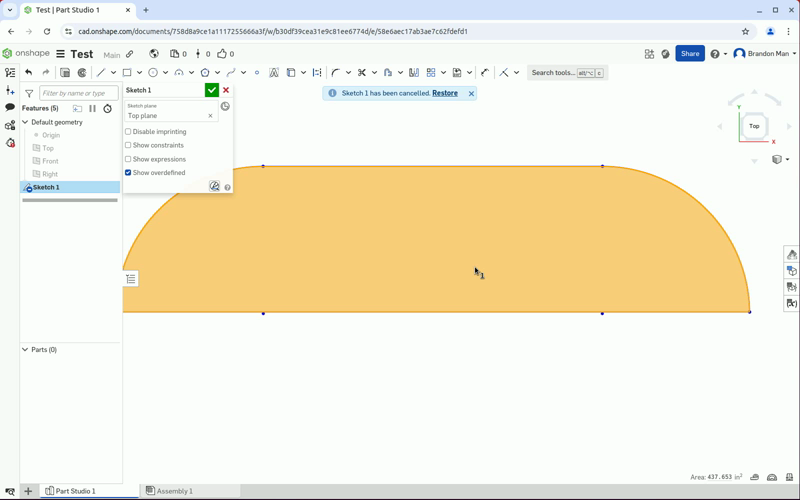
scroll(-6)
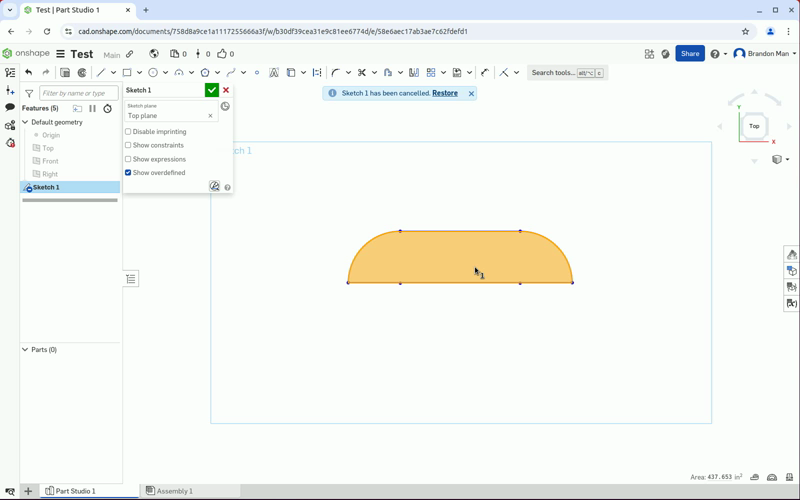
mouse_move(73, 352)
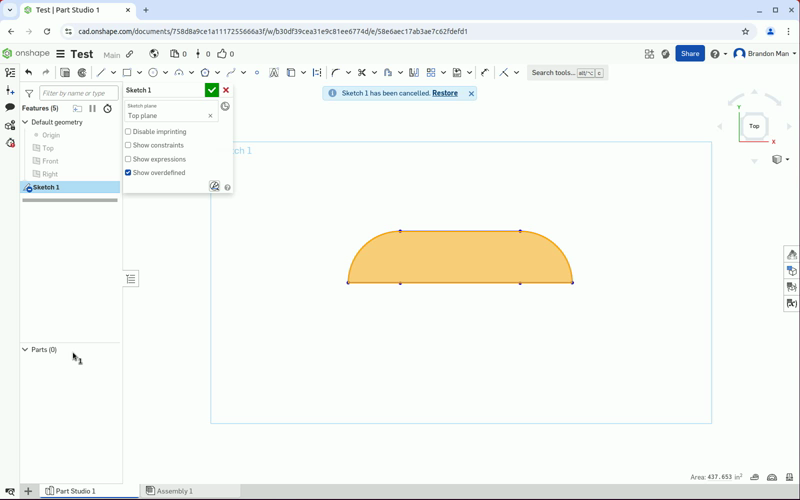
key(shift+y)
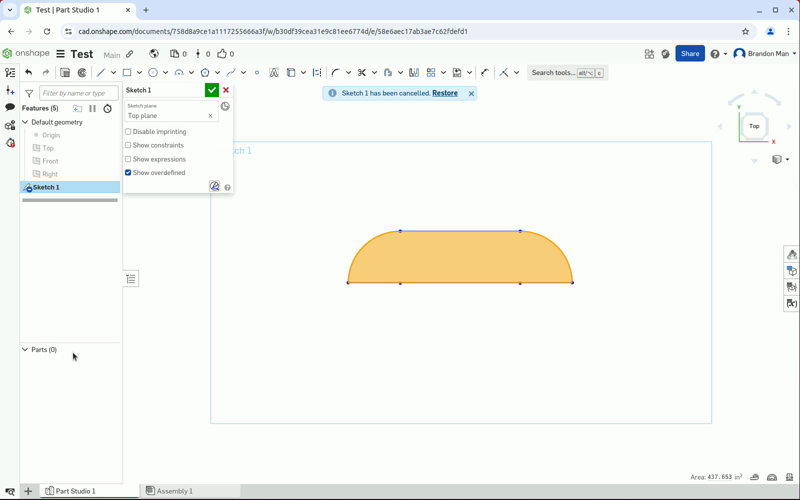
key(shift+e)
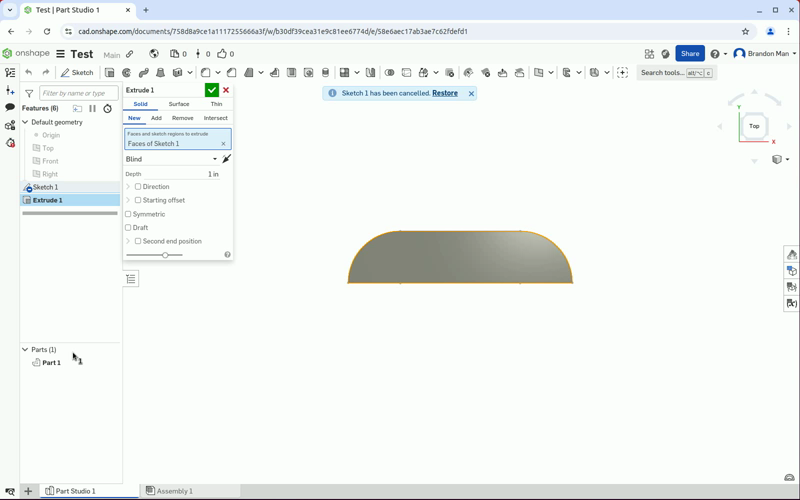
mouse_move(143, 106)
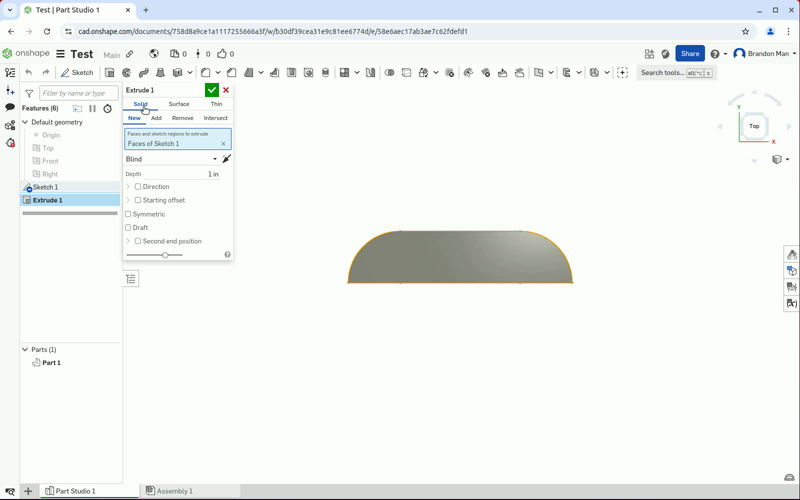
click(143, 106)
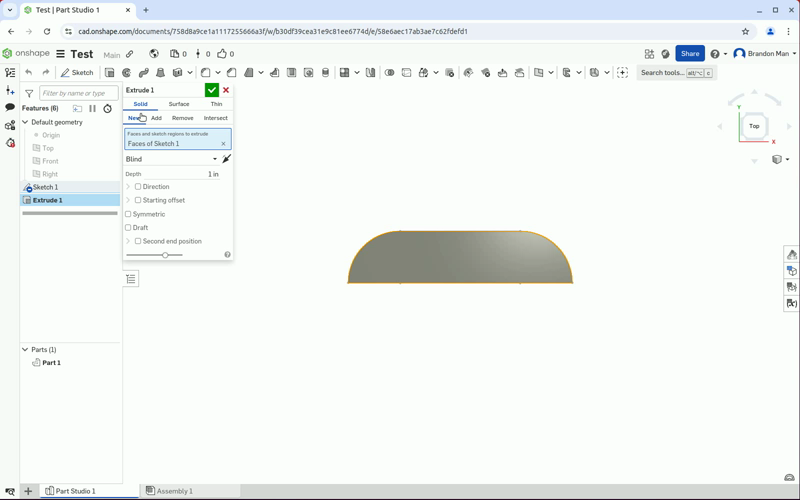
mouse_move(137, 120)
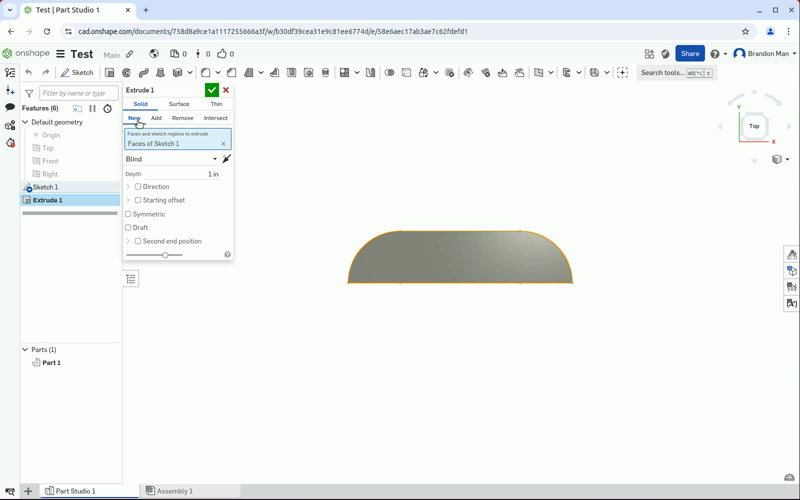
click(137, 120)
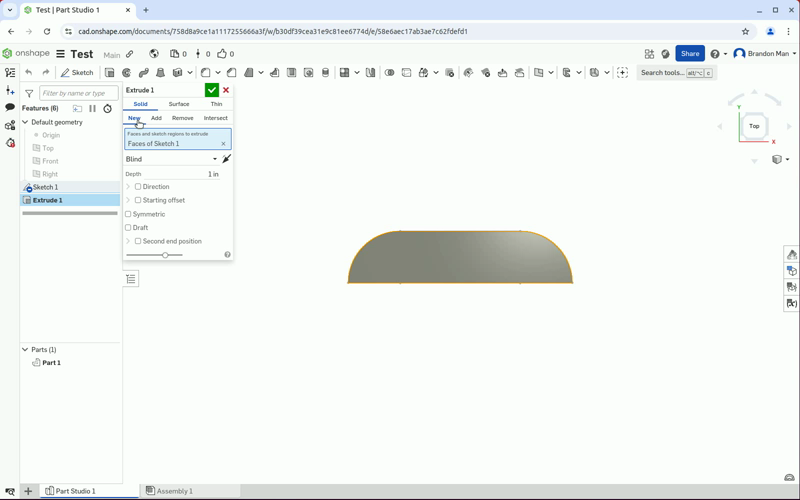
key(tab, 4)
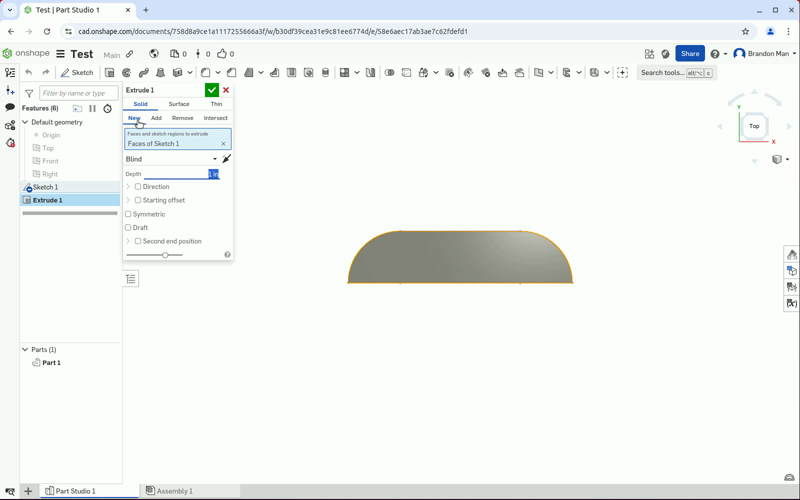
text(1.926)
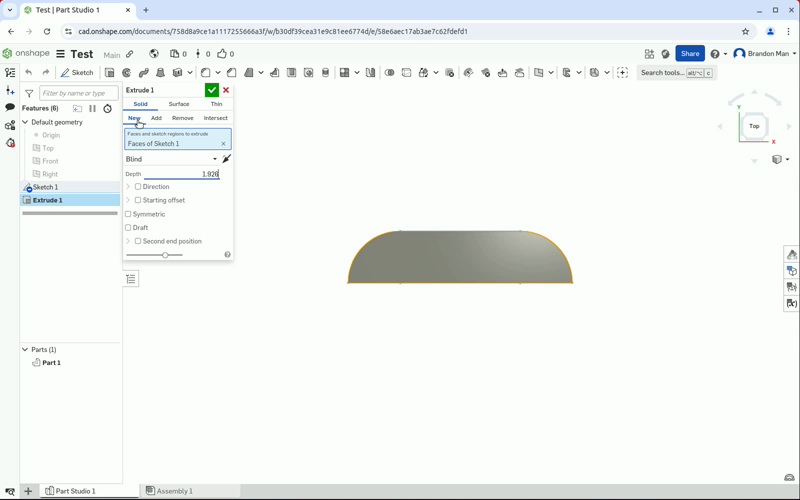
key(enter)
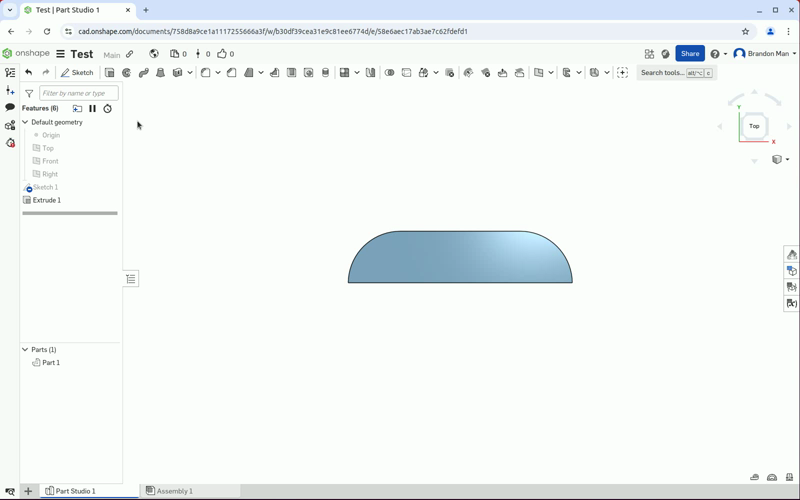
key(shift+h)
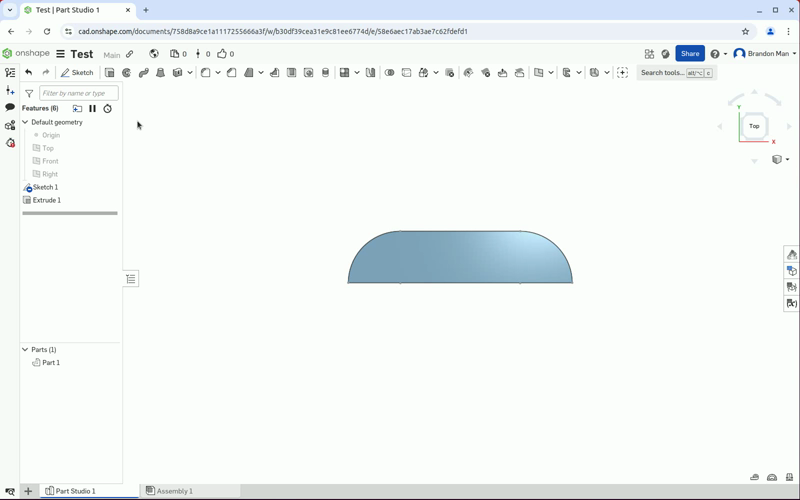
key(shift+h)
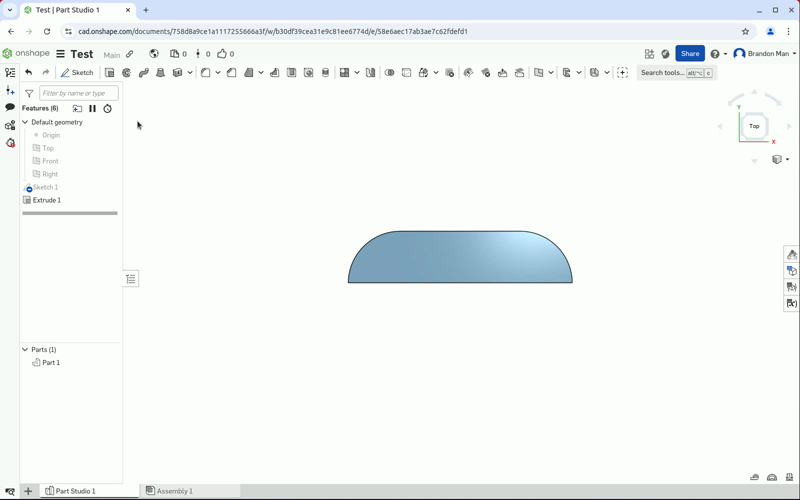
mouse_move(73, 189)
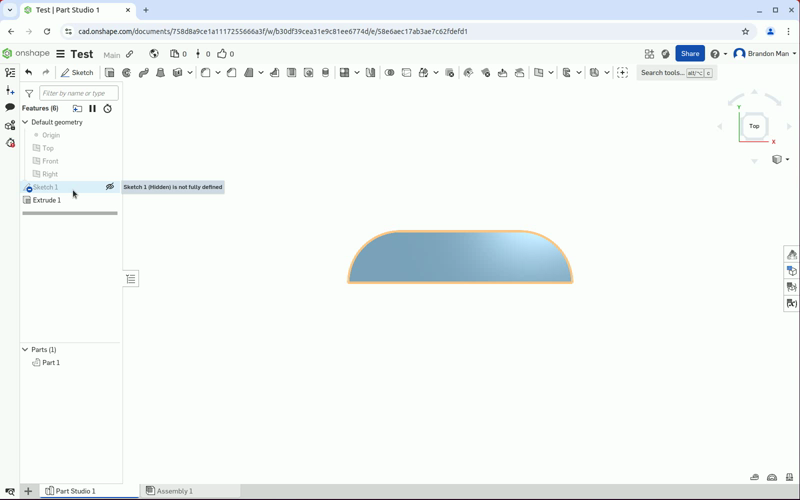
click(73, 189)
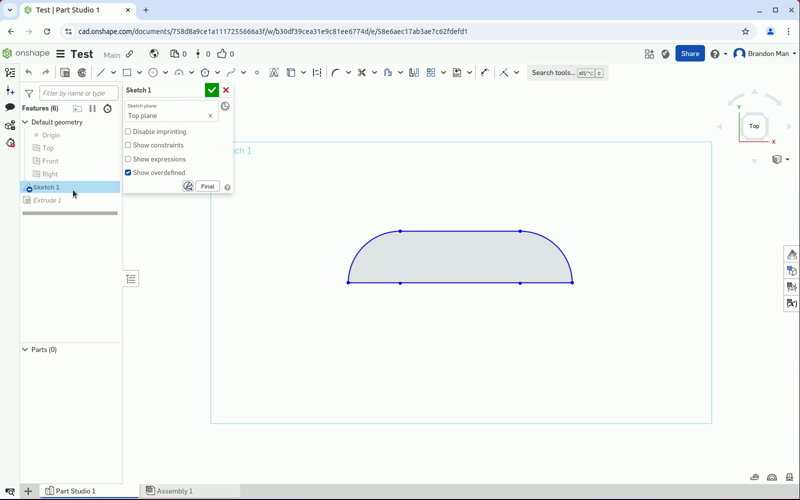
mouse_move(229, 92)
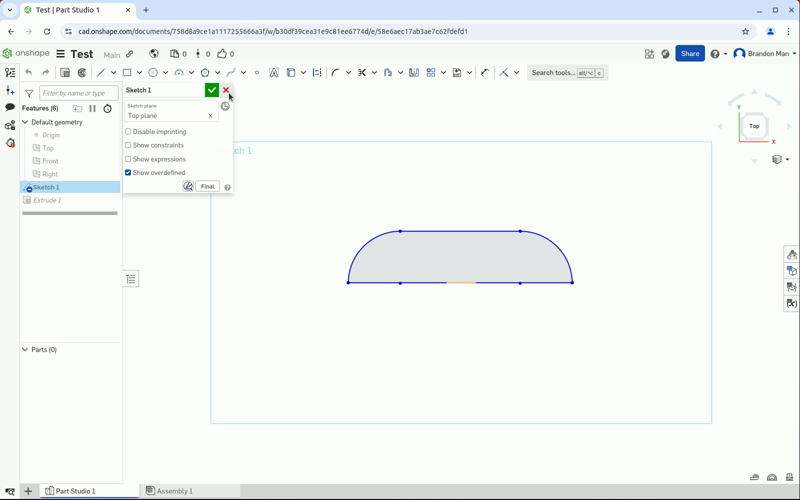
click(229, 92)
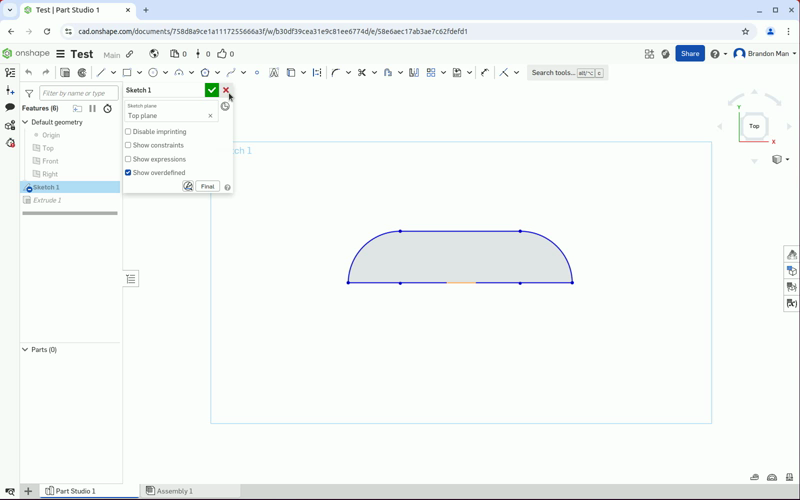
key(shift+s)
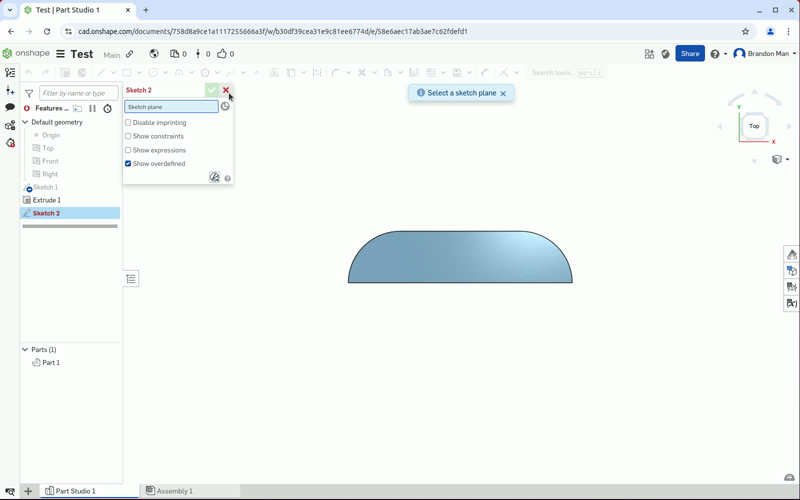
mouse_move(73, 150)
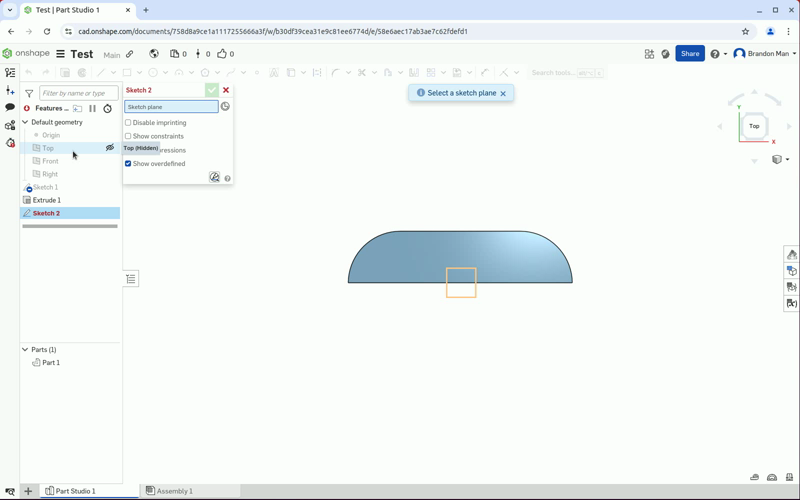
click(73, 150)
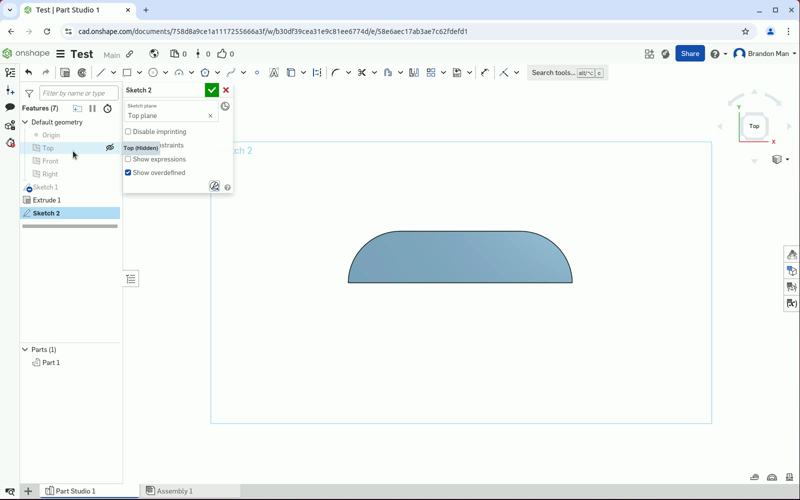
mouse_move(73, 352)
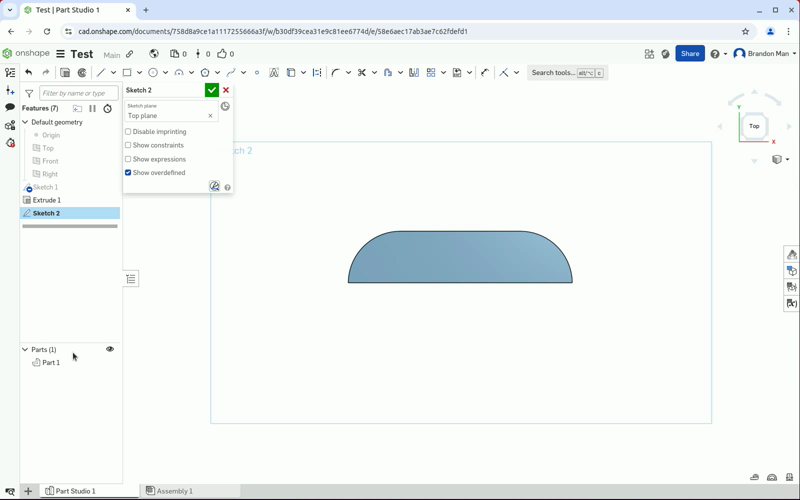
key(y)
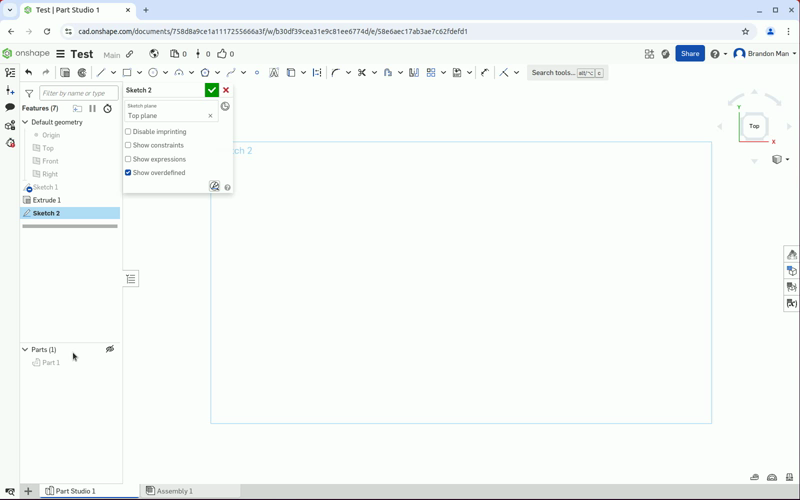
key(a)
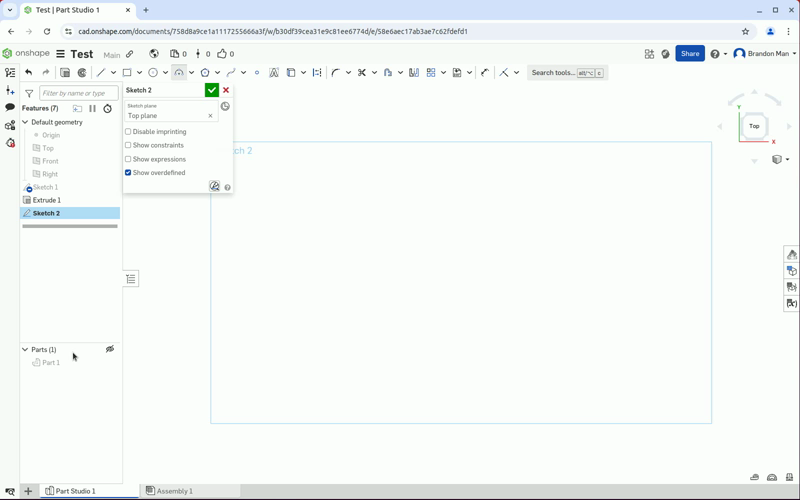
key_down(shift)
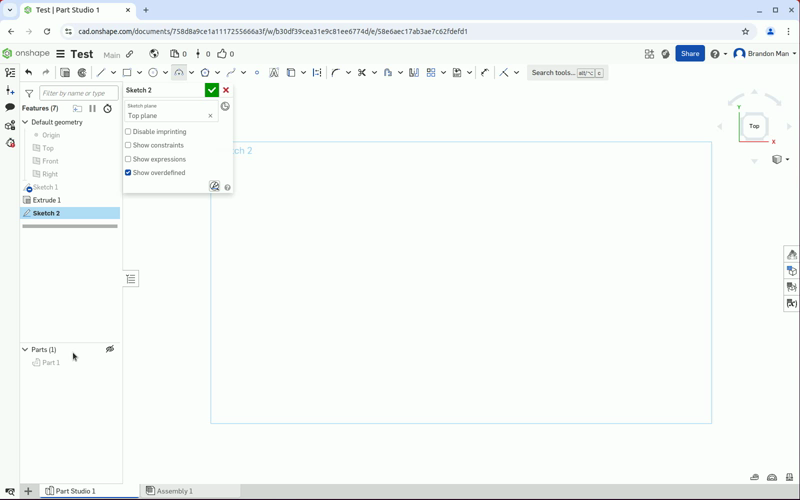
mouse_move(348, 282)
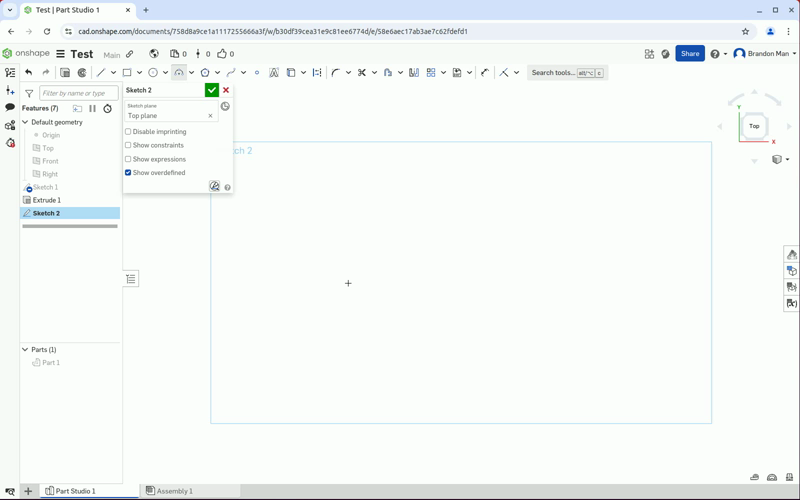
click(348, 282)
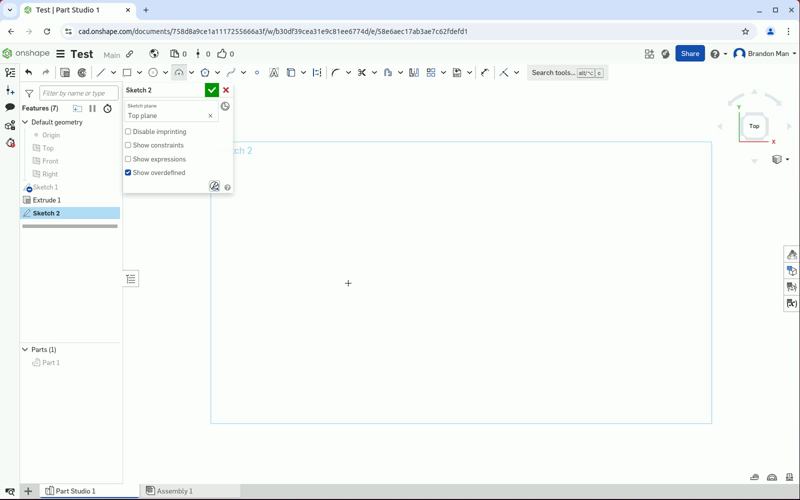
key_up(shift)
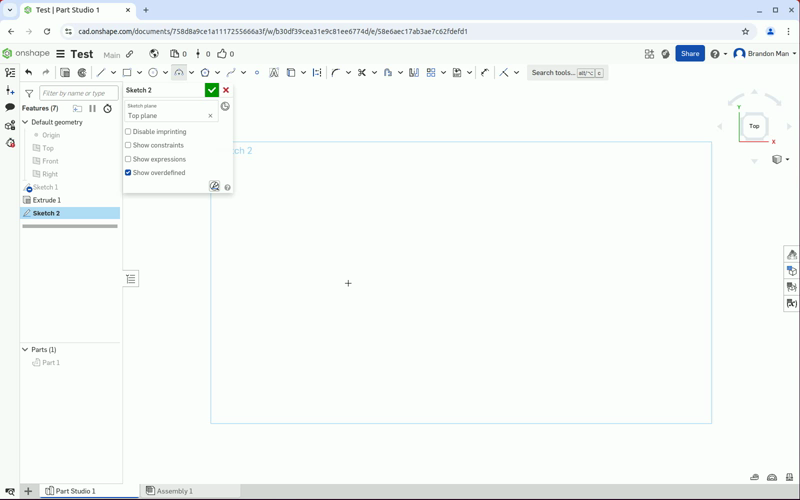
key_down(shift)
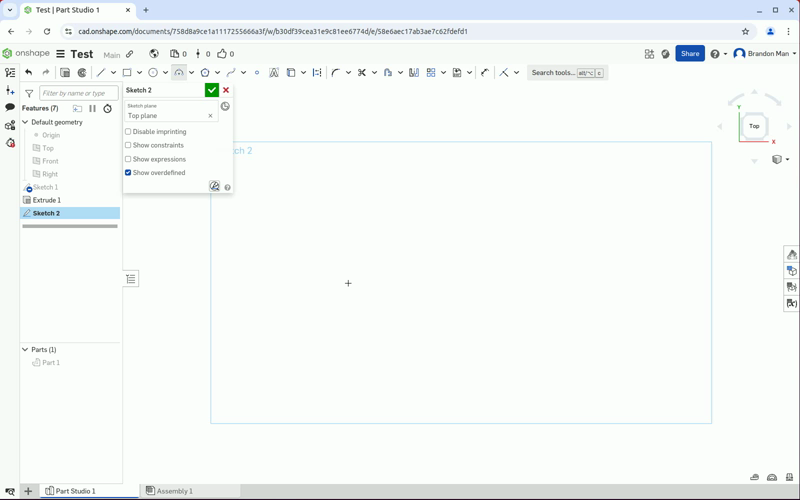
mouse_move(400, 334)
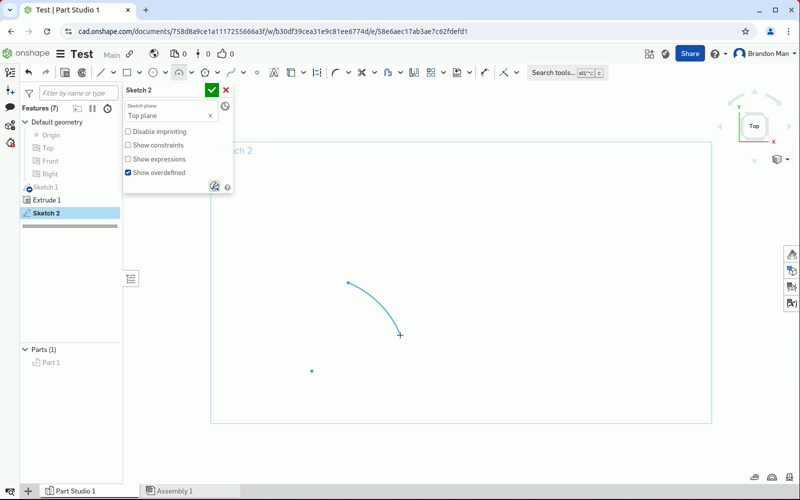
click(400, 334)
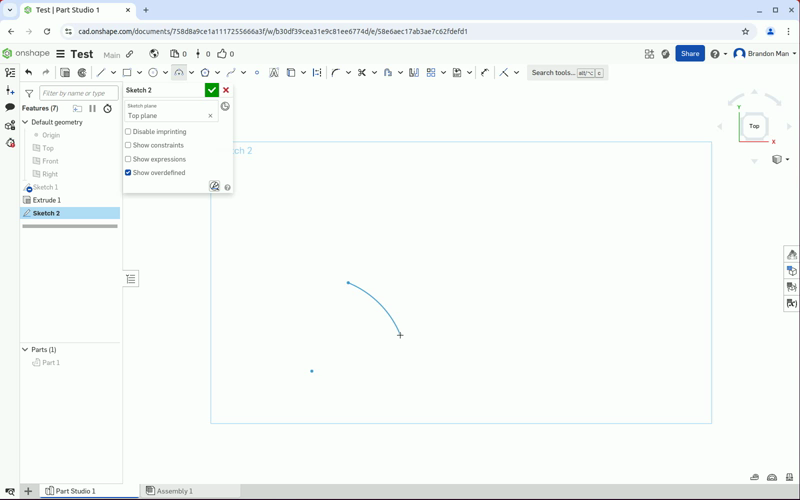
mouse_move(363, 319)
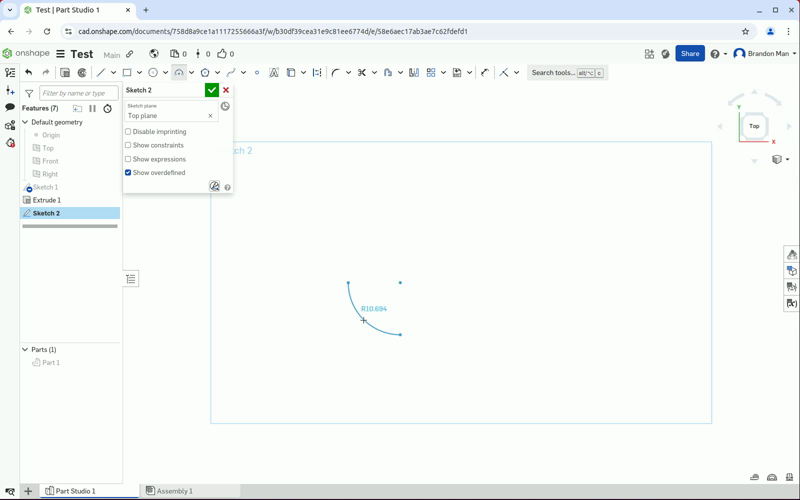
click(363, 319)
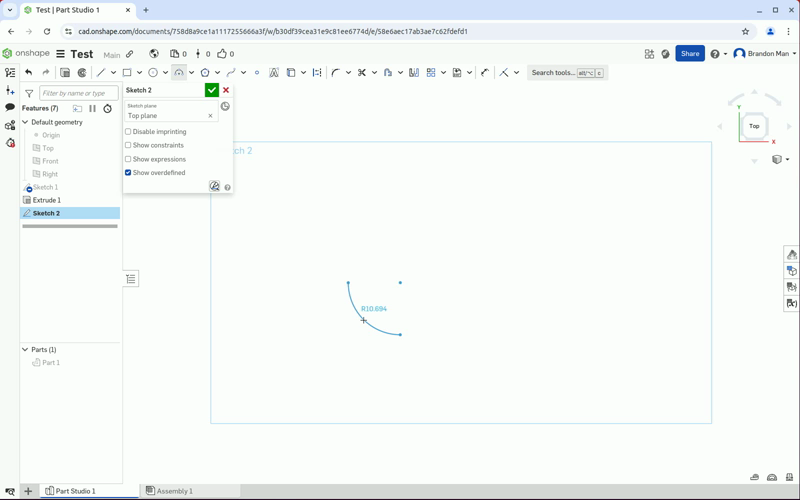
key_up(shift)
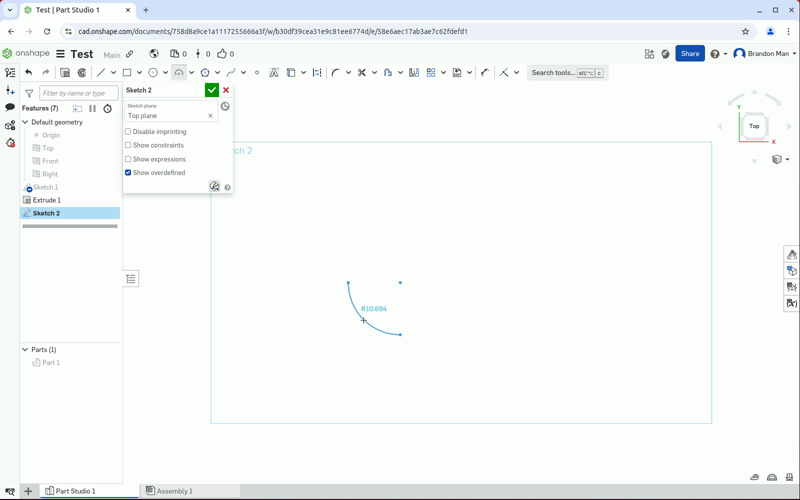
key(esc)
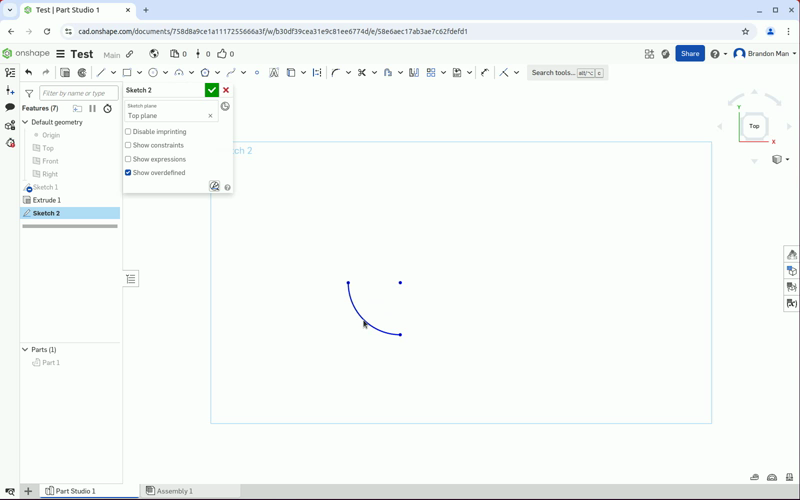
key(l)
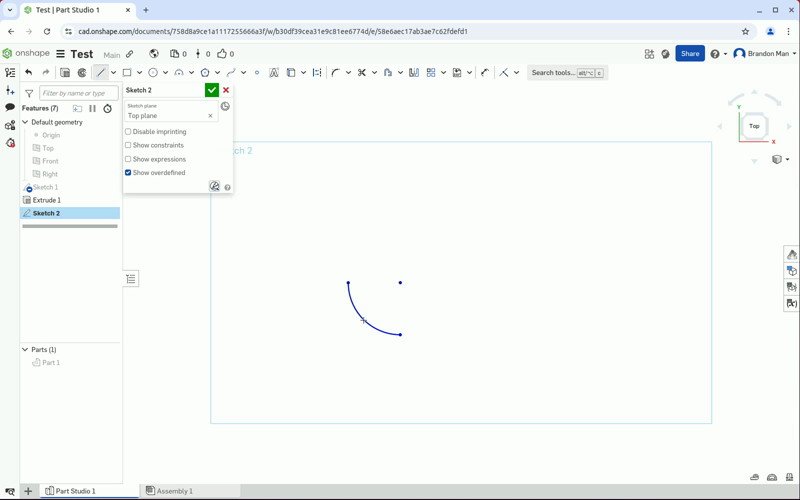
mouse_move(400, 334)
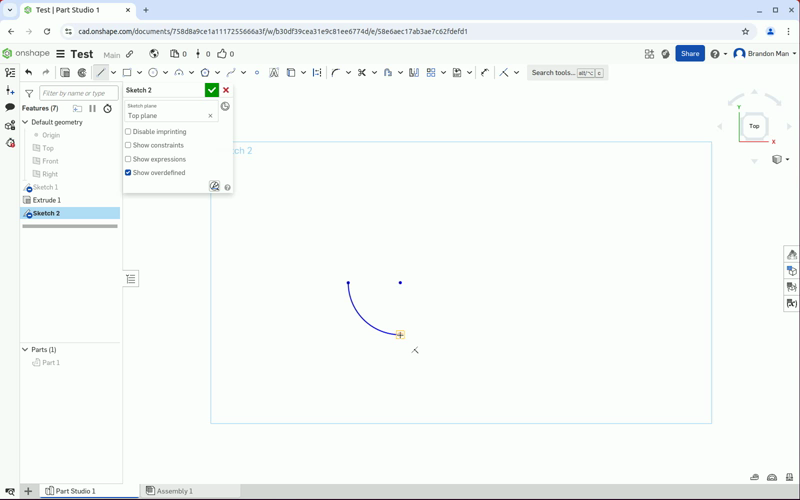
click(400, 334)
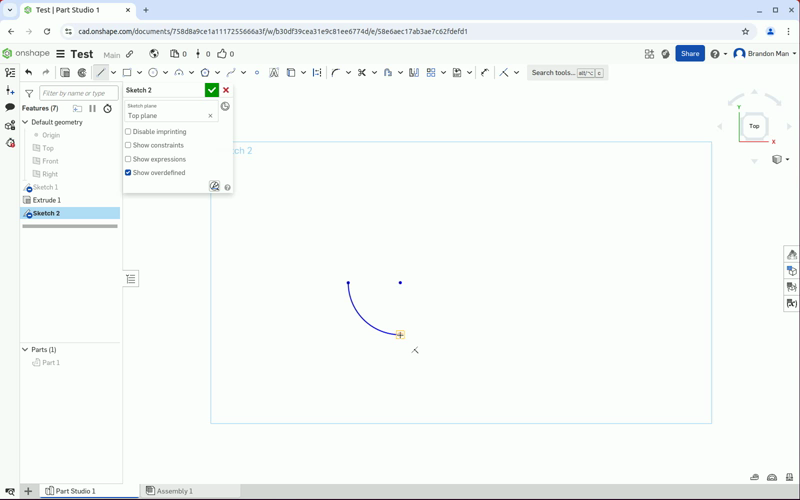
key_down(shift)
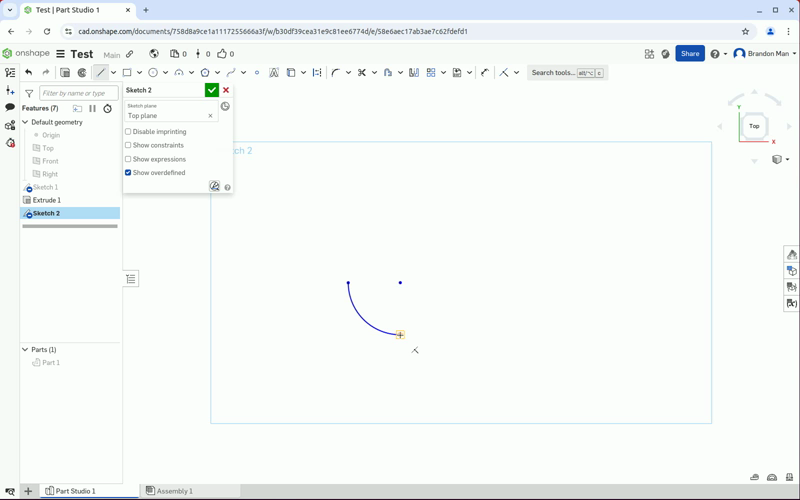
mouse_move(520, 334)
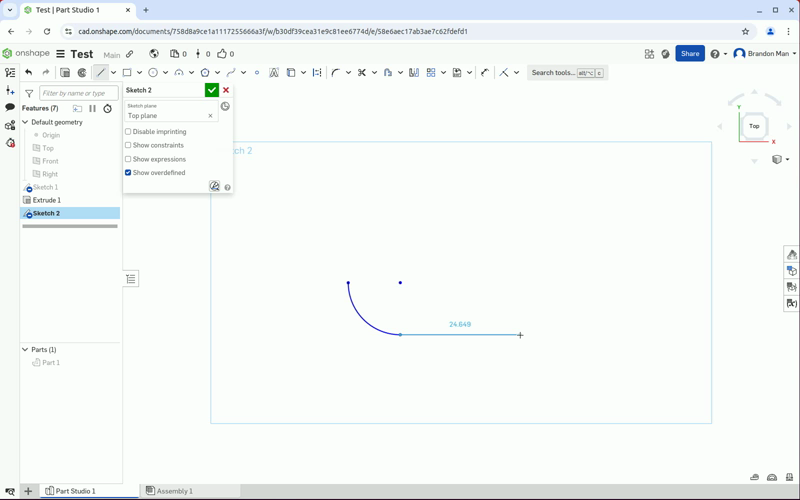
click(520, 334)
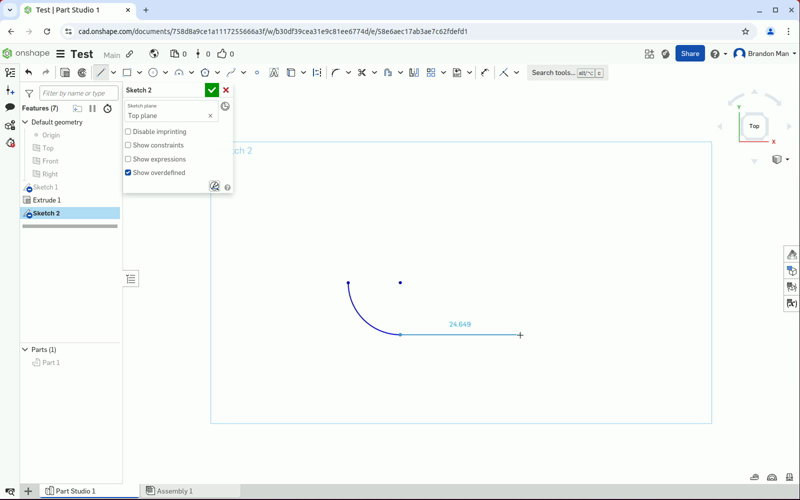
key_up(shift)
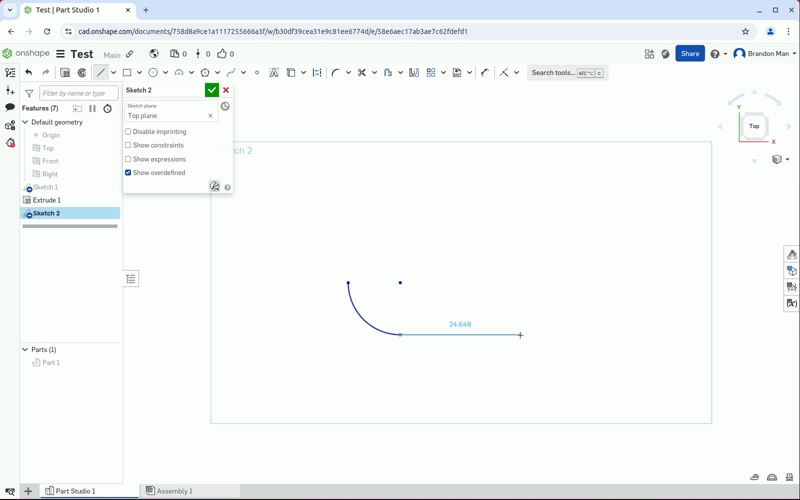
key(esc)
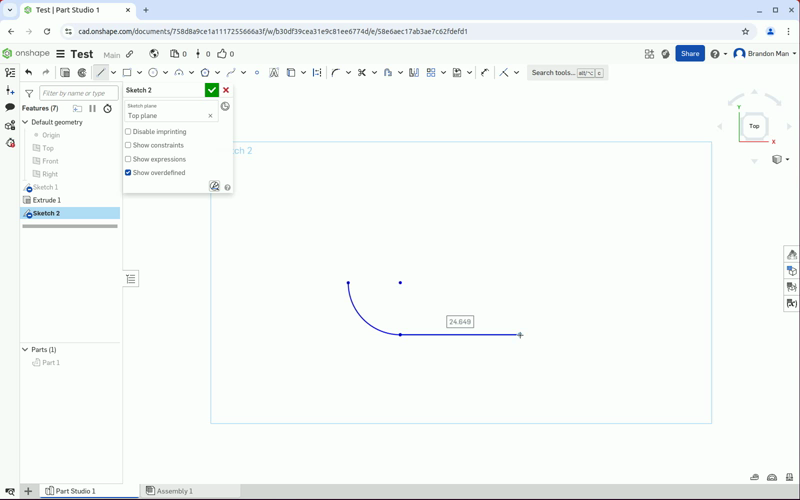
key(a)
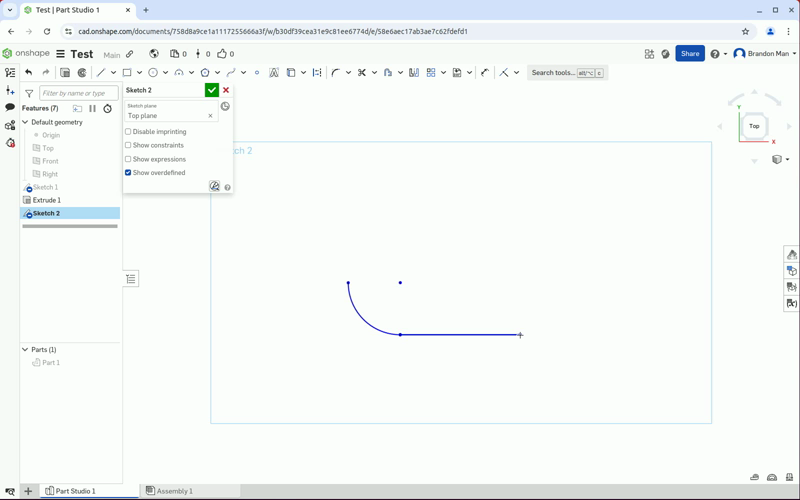
mouse_move(520, 334)
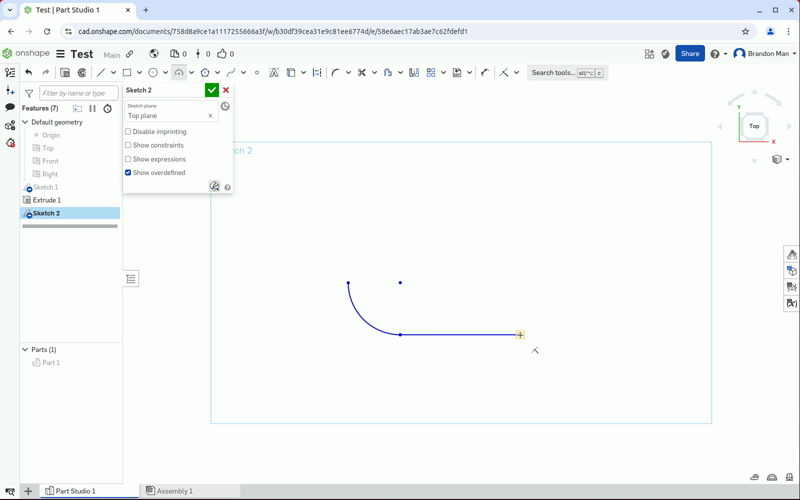
click(520, 334)
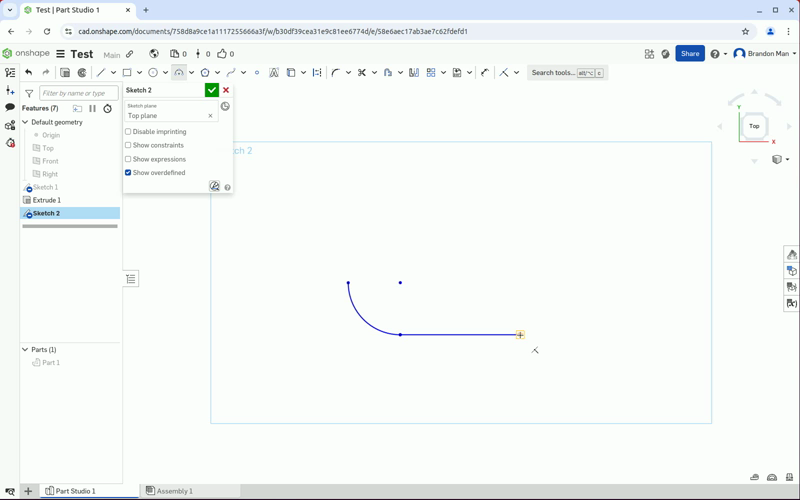
key_down(shift)
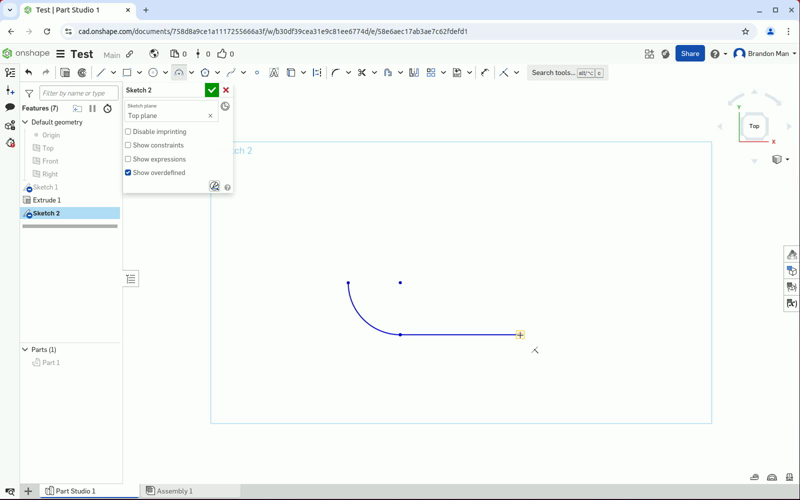
mouse_move(572, 282)
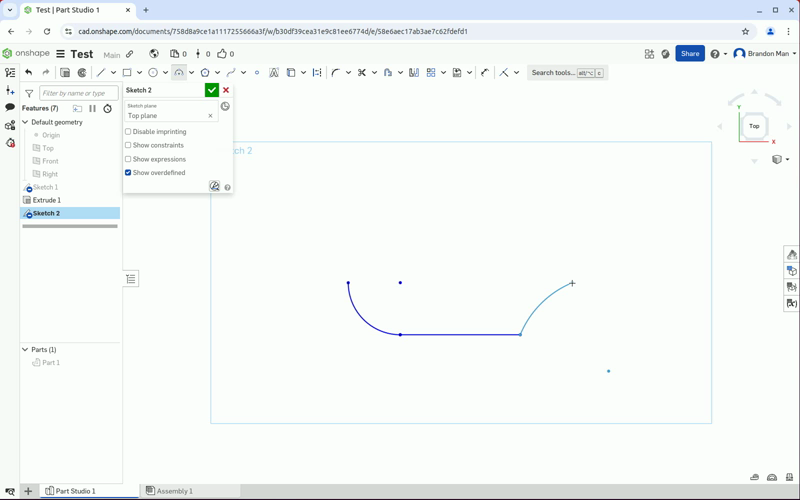
click(572, 282)
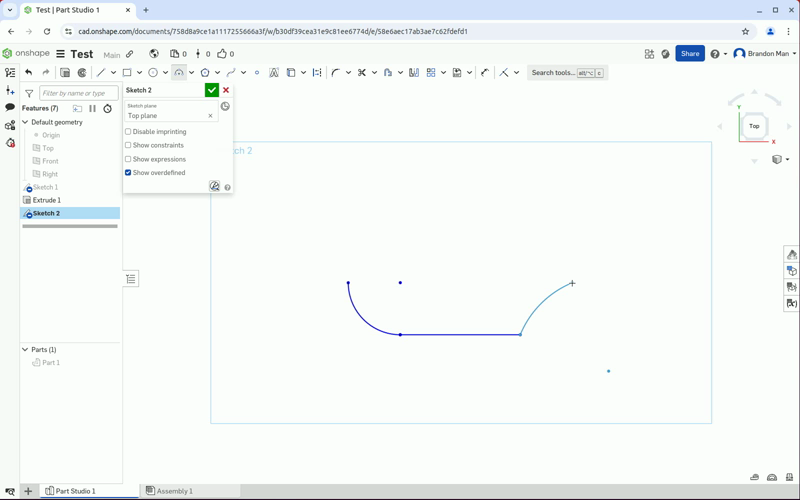
mouse_move(556, 319)
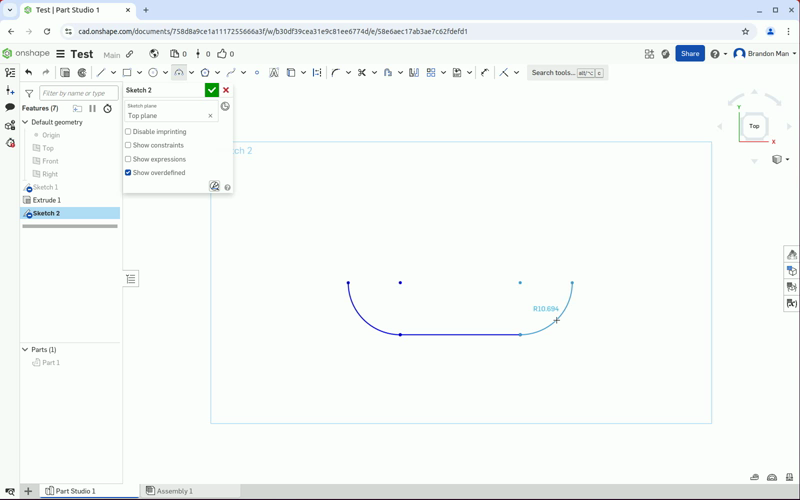
click(556, 319)
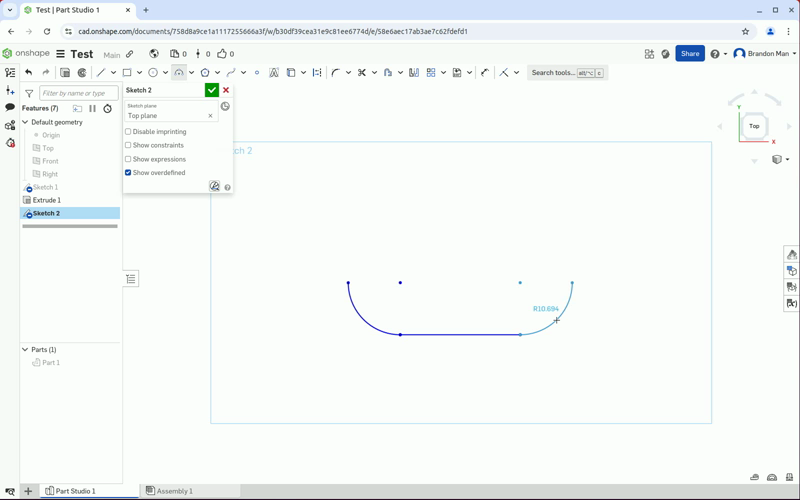
key_up(shift)
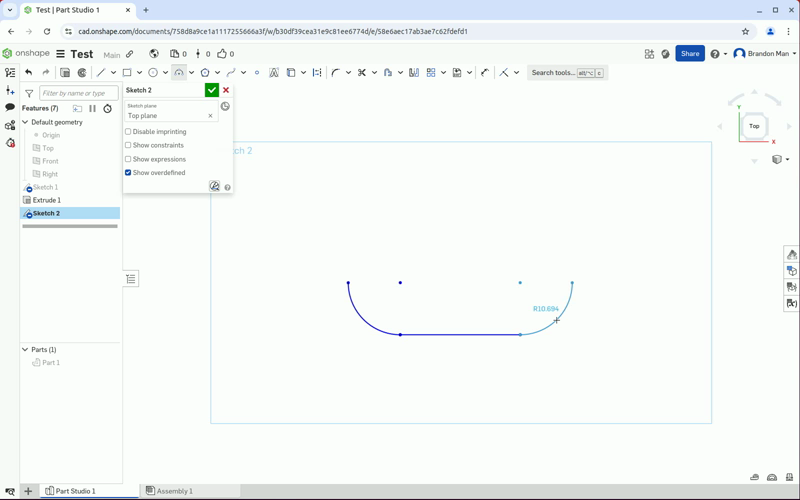
key(esc)
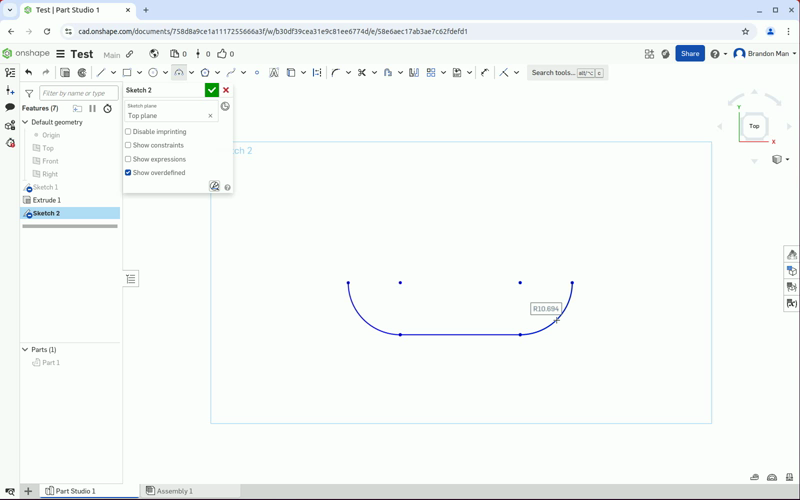
key(l)
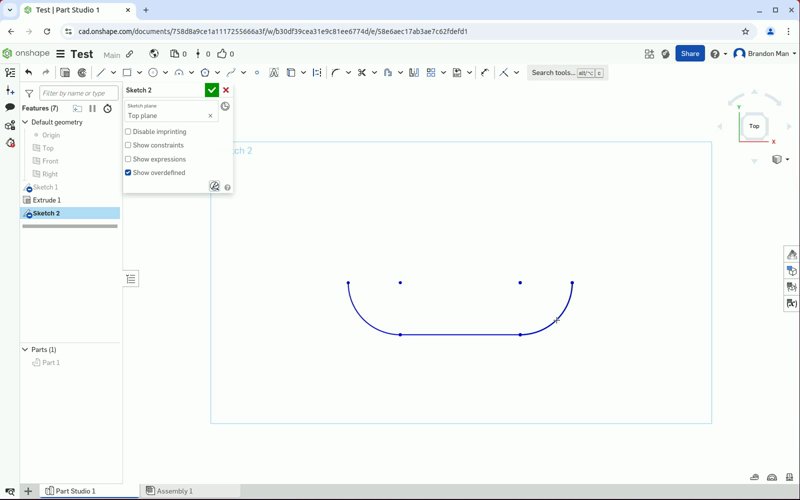
mouse_move(572, 282)
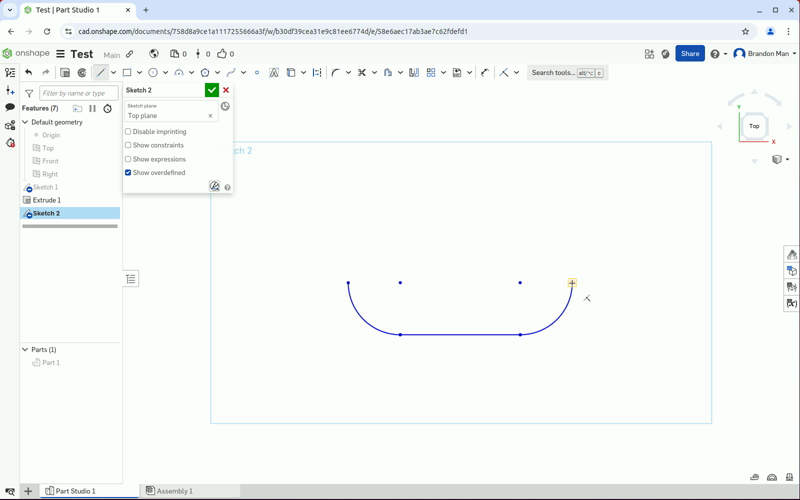
click(572, 282)
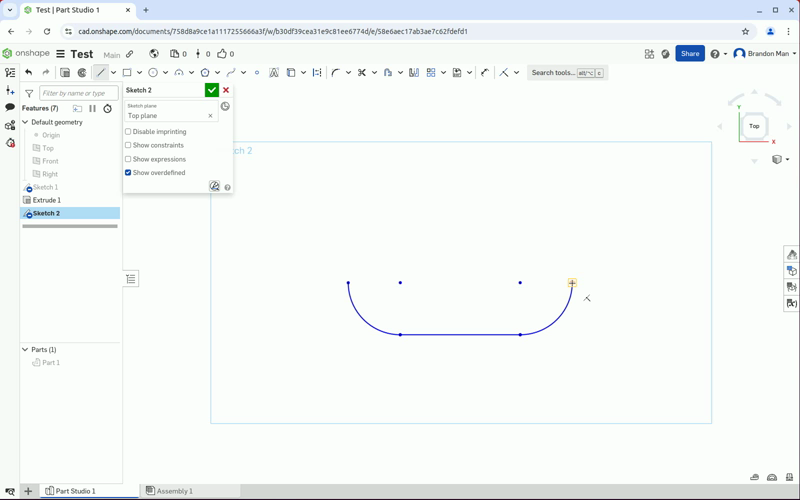
key_down(shift)
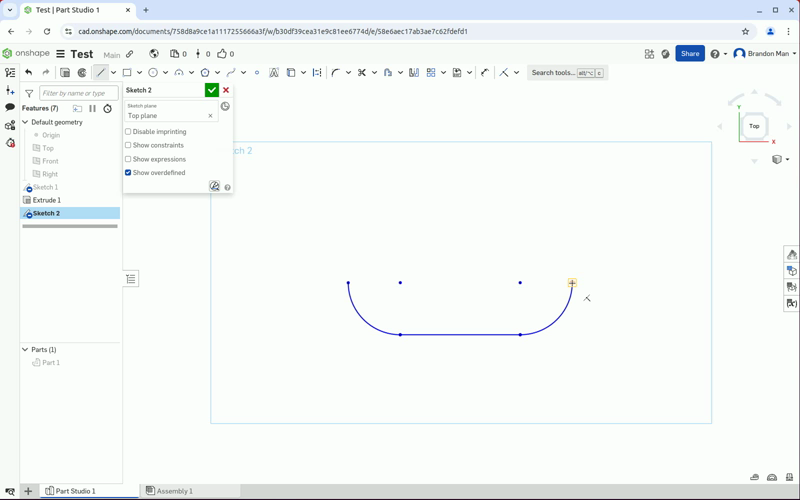
mouse_move(348, 282)
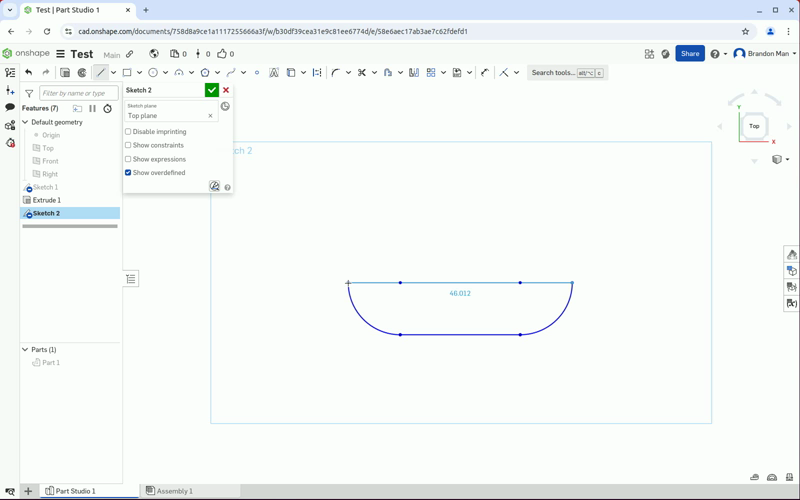
key_up(shift)
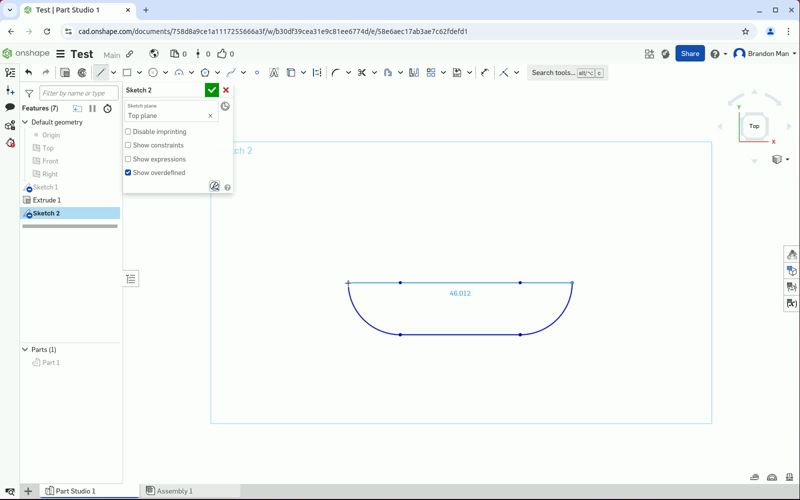
click(348, 282)
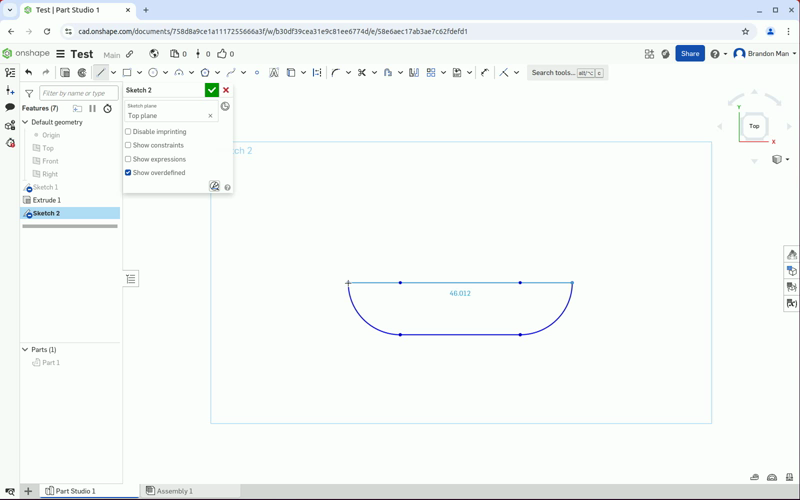
key(esc)
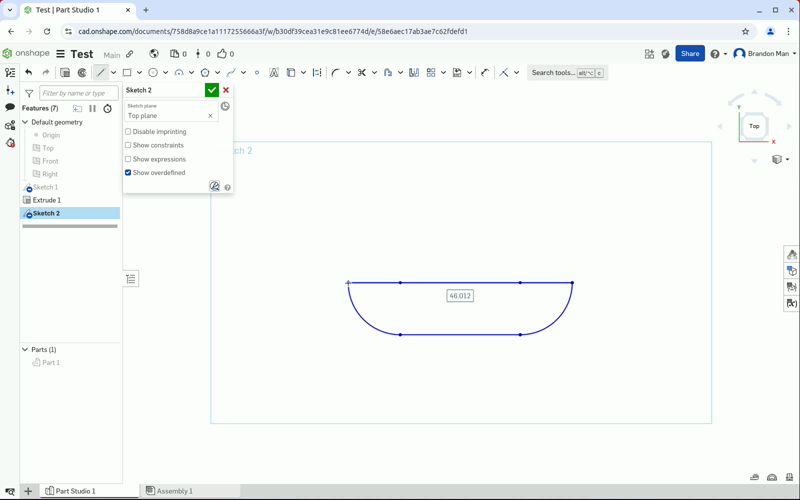
mouse_move(392, 316)
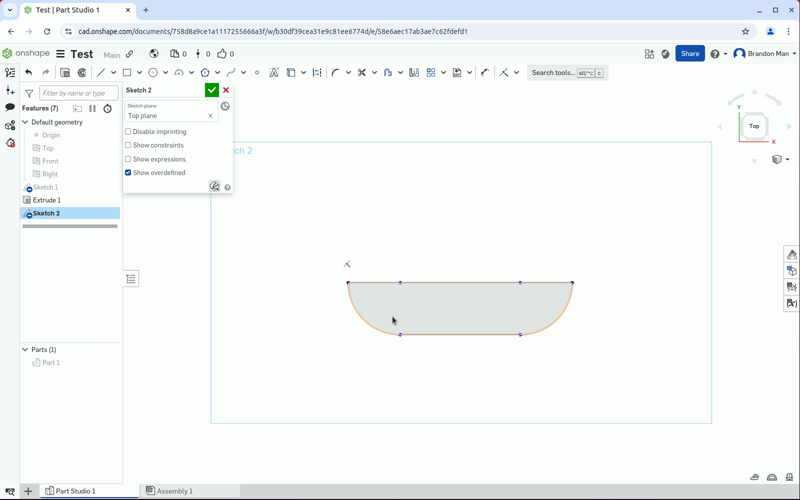
scroll(6)
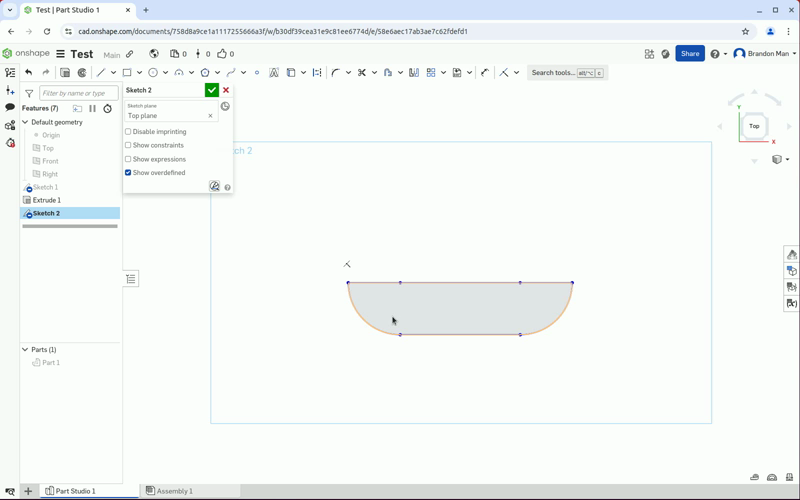
scroll(6)
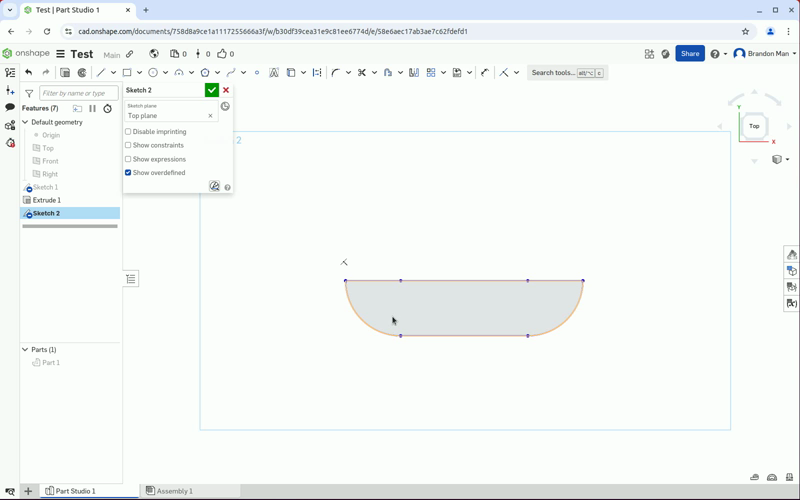
scroll(6)
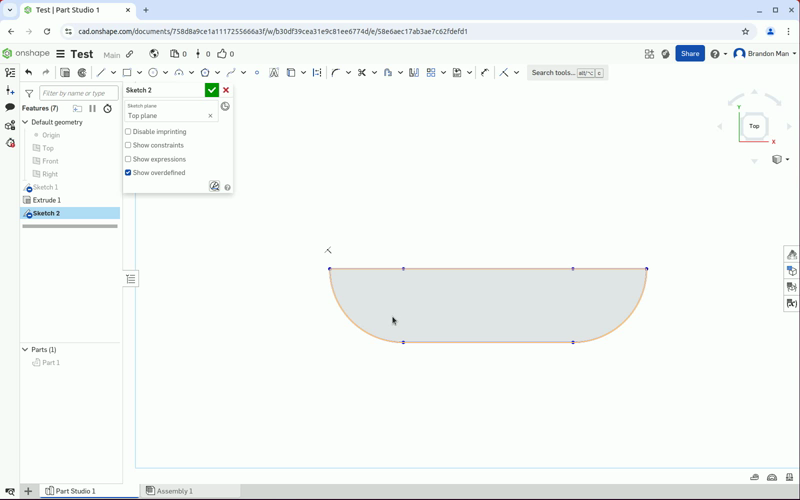
scroll(6)
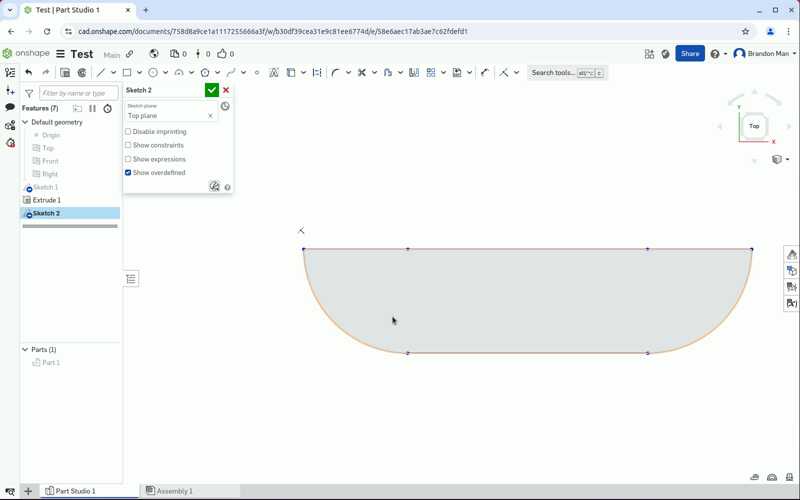
scroll(6)
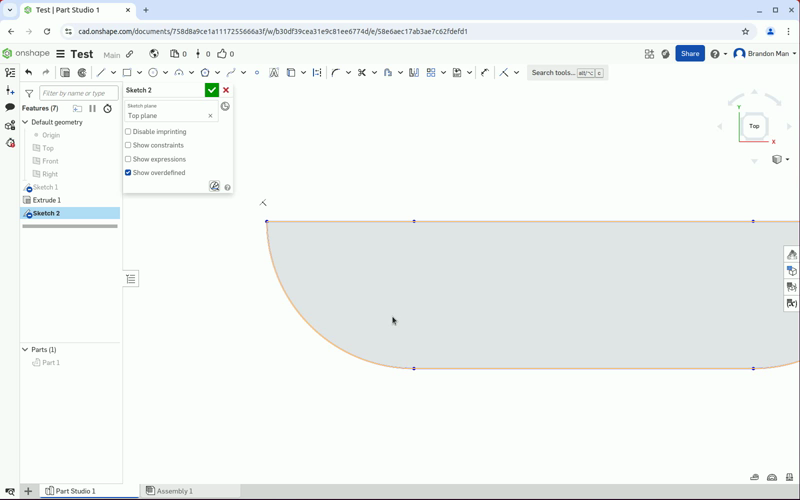
scroll(6)
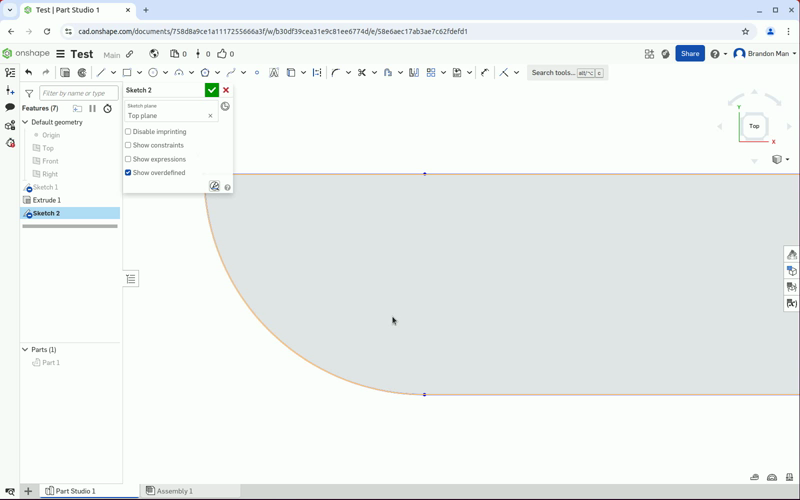
scroll(6)
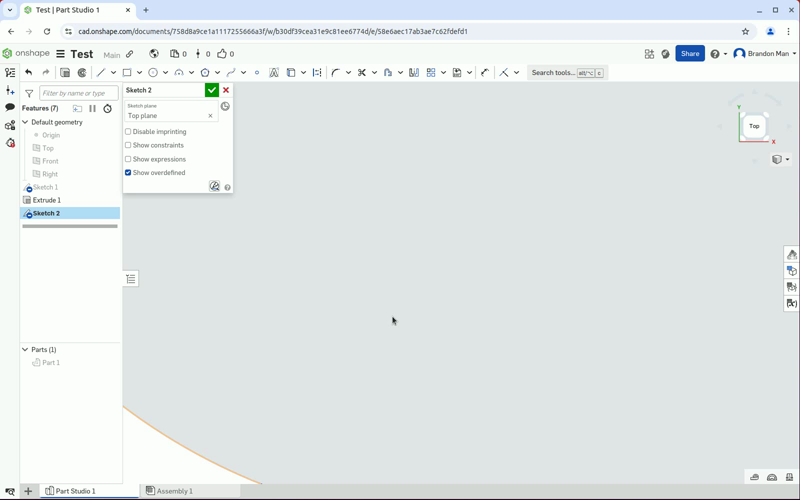
click(392, 316)
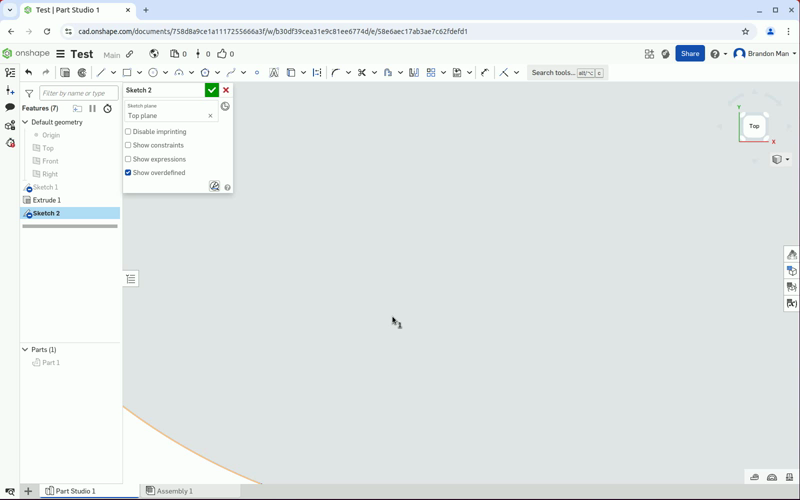
scroll(-6)
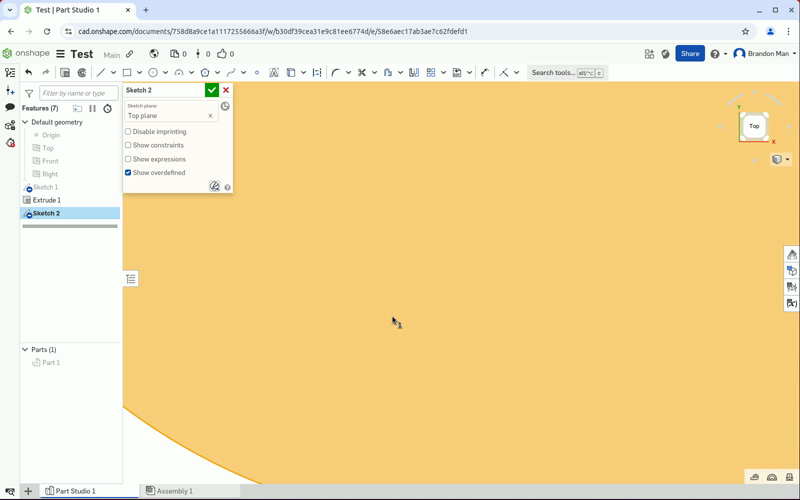
scroll(-6)
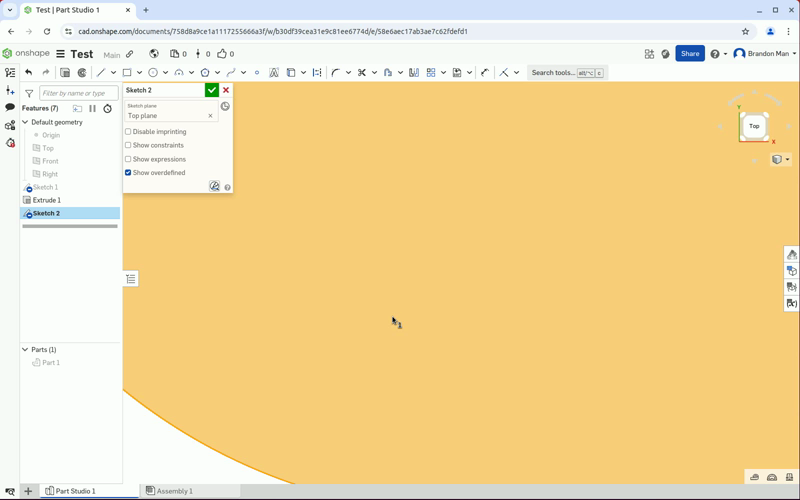
scroll(-6)
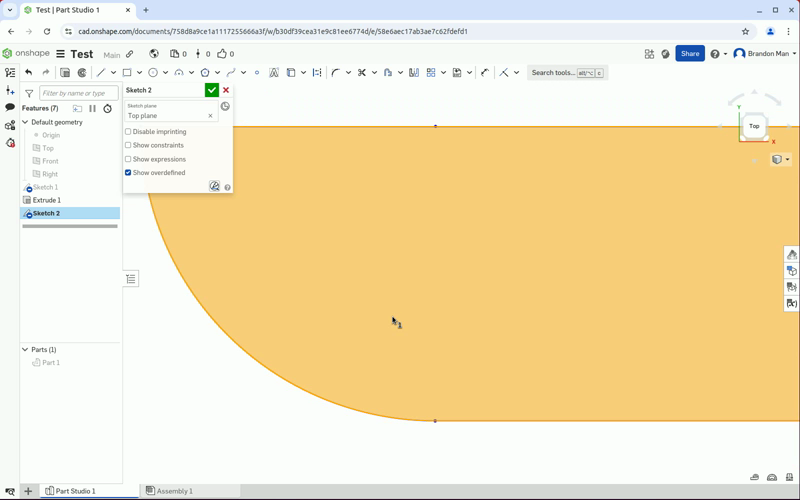
scroll(-6)
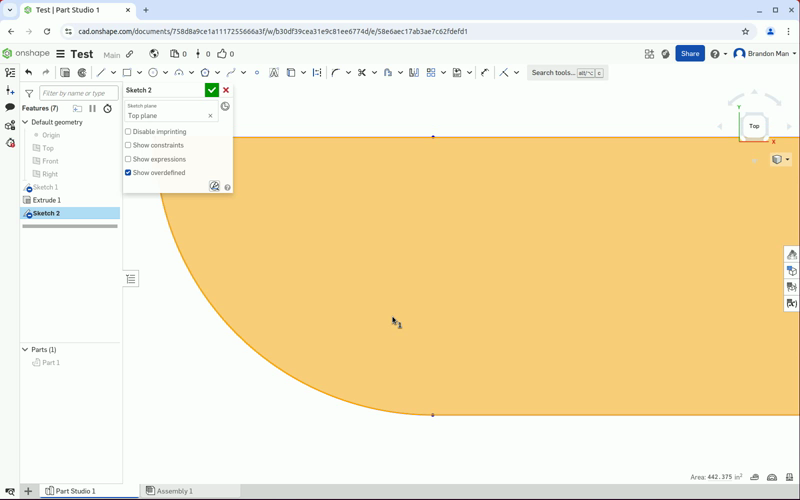
scroll(-6)
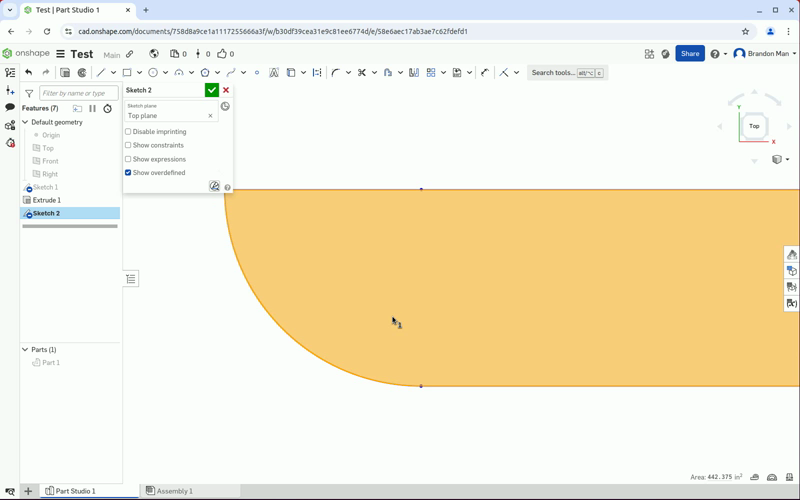
scroll(-6)
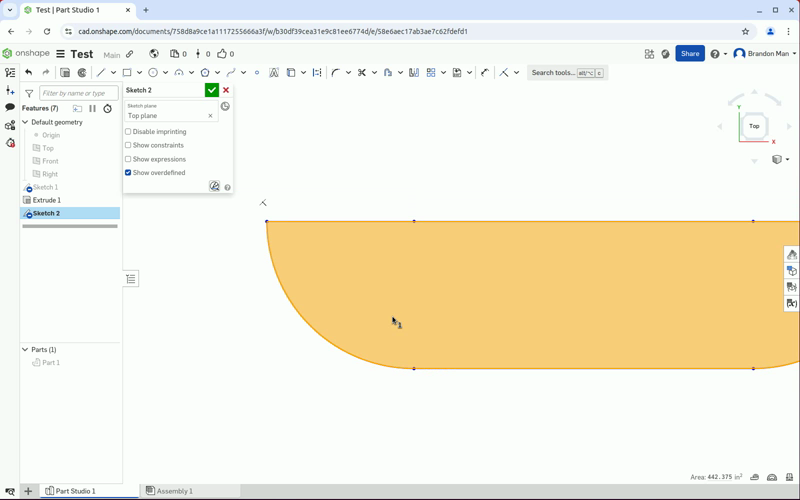
scroll(-6)
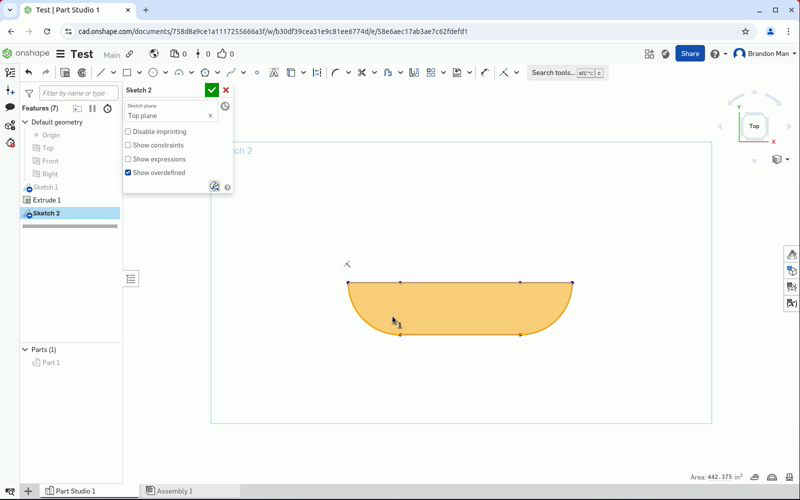
mouse_move(73, 352)
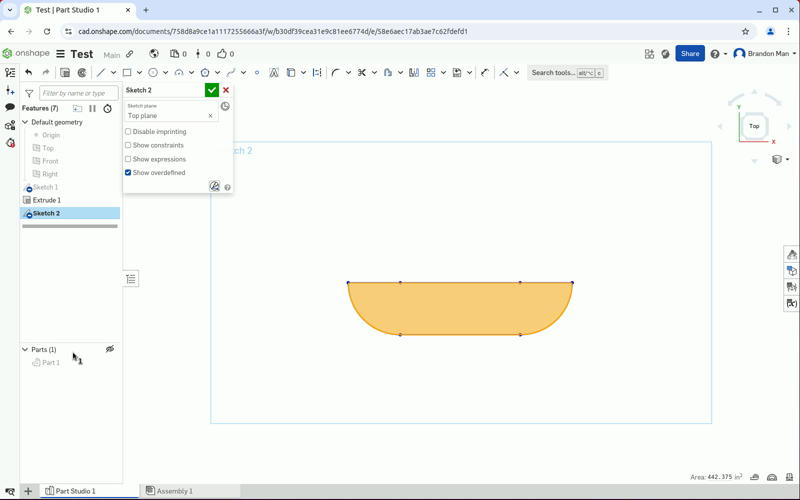
key(shift+y)
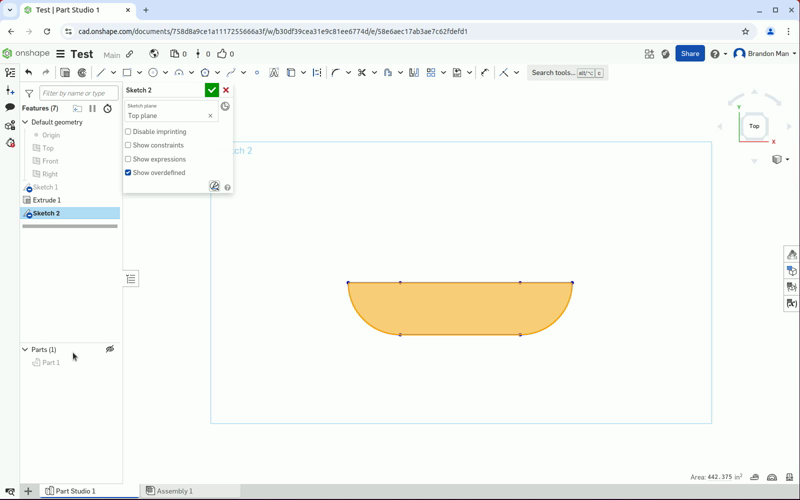
key(shift+e)
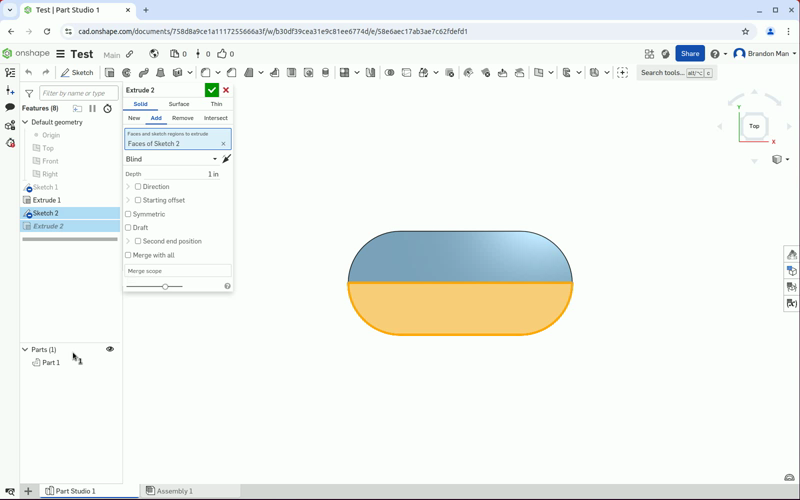
mouse_move(143, 106)
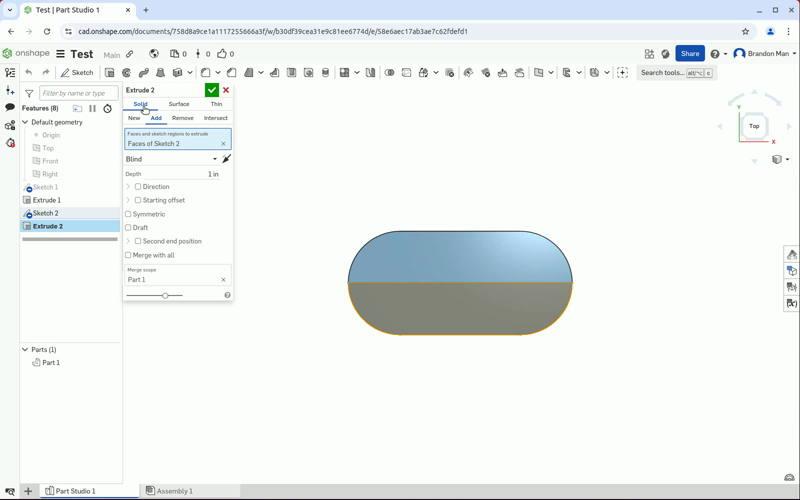
click(143, 106)
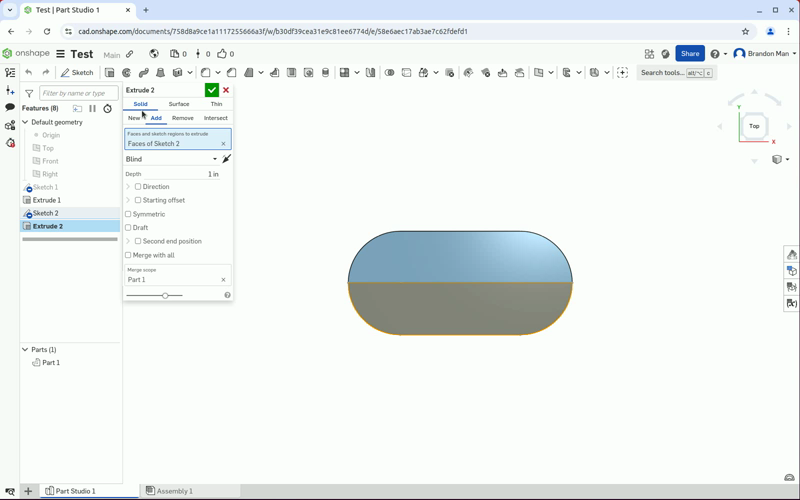
mouse_move(137, 120)
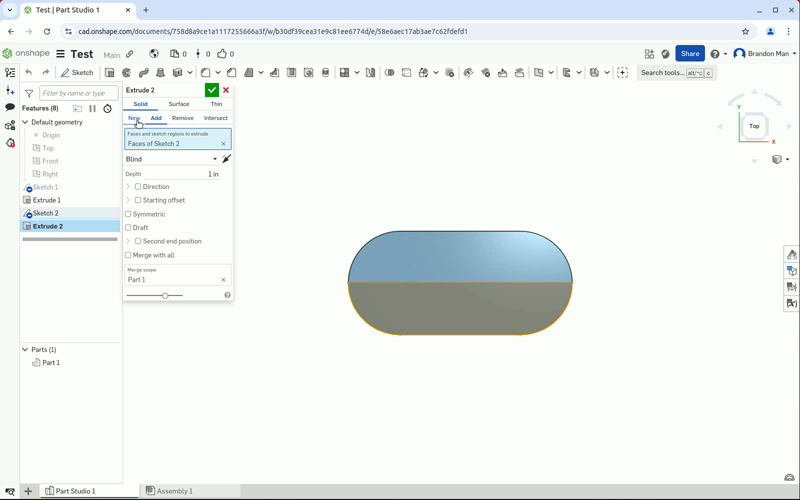
click(137, 120)
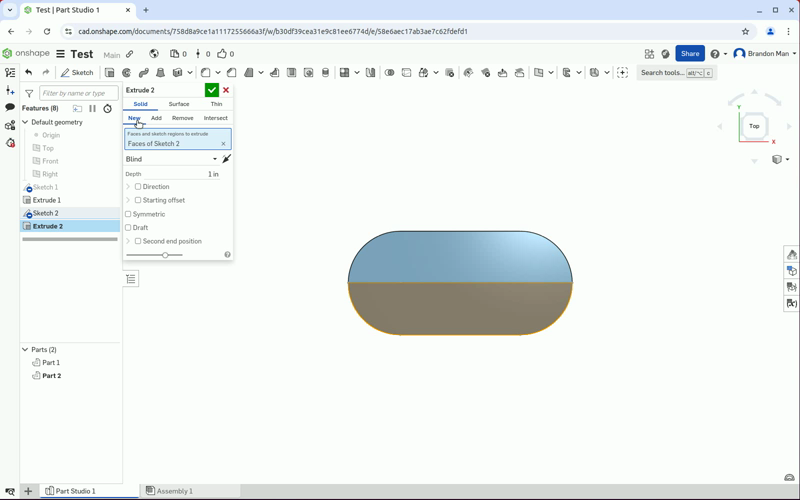
key(tab, 4)
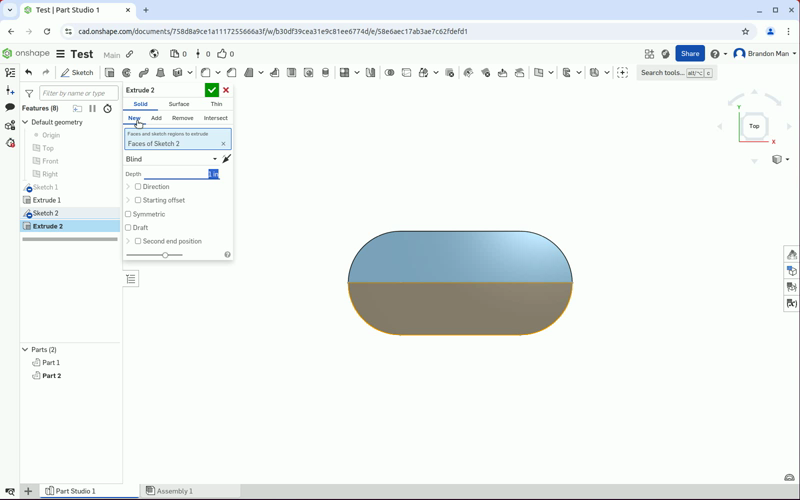
text(1.926)
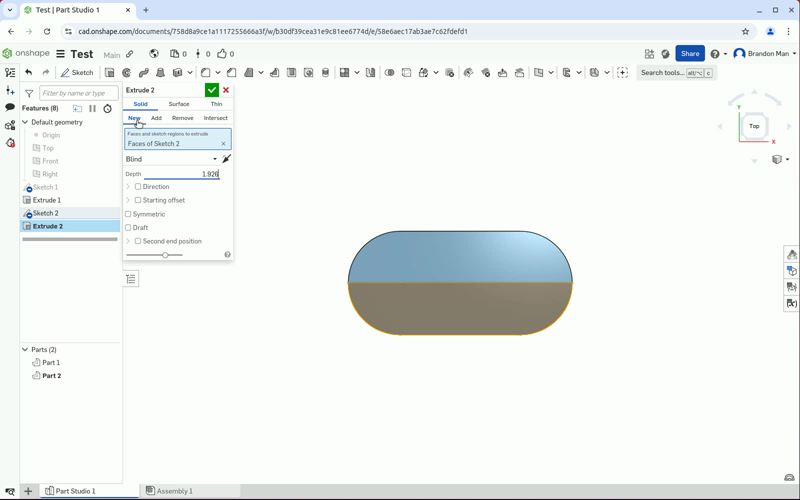
key(enter)
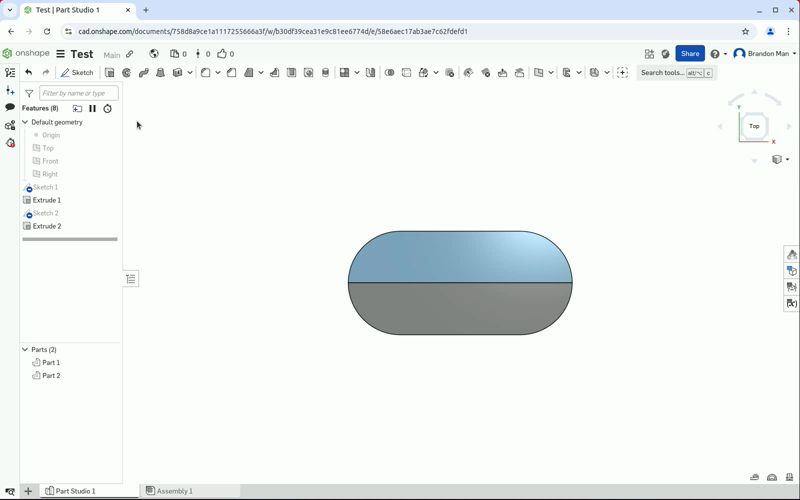
key(shift+h)
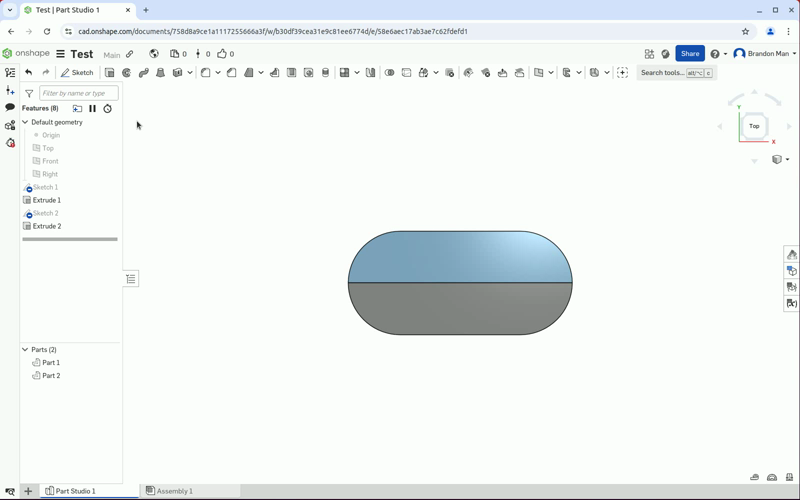
key(shift+h)
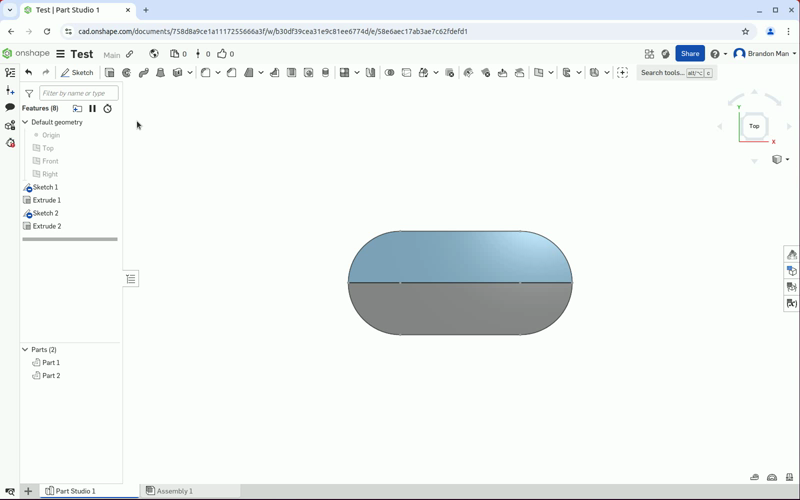
key(shift+7)
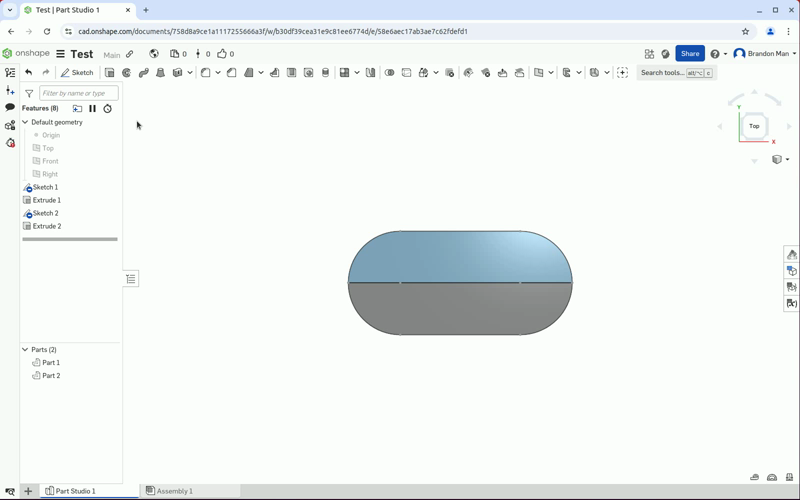
key(up, 3)
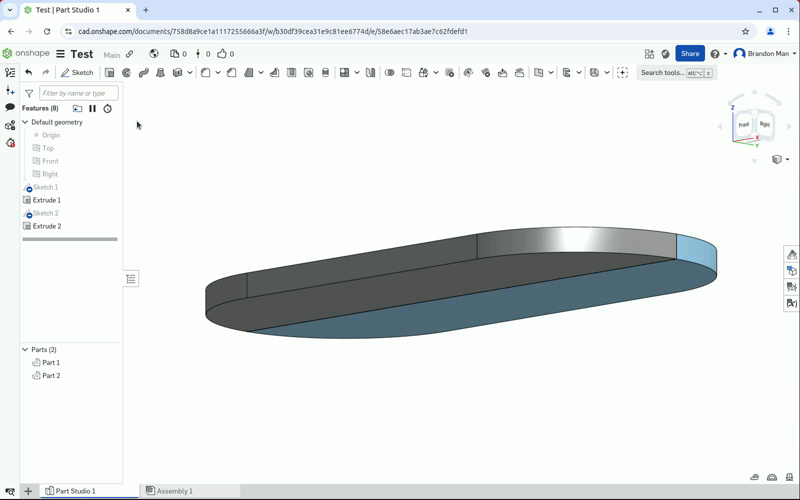
key(left, 3)
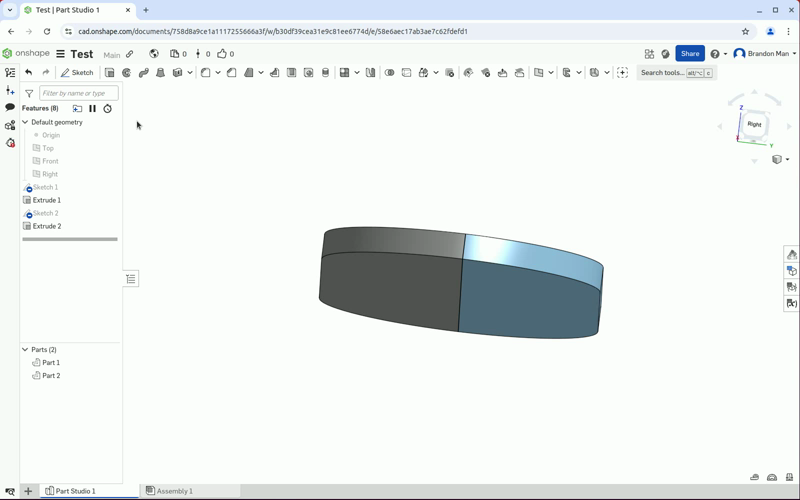
key(right, 3)
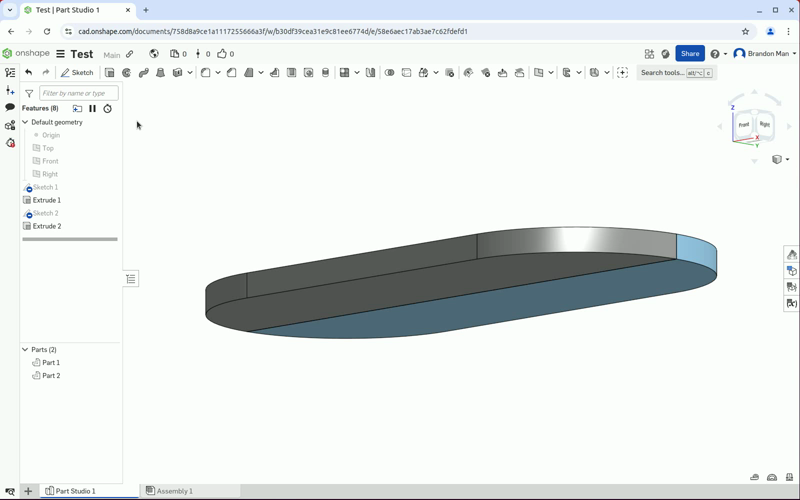
key(down, 3)
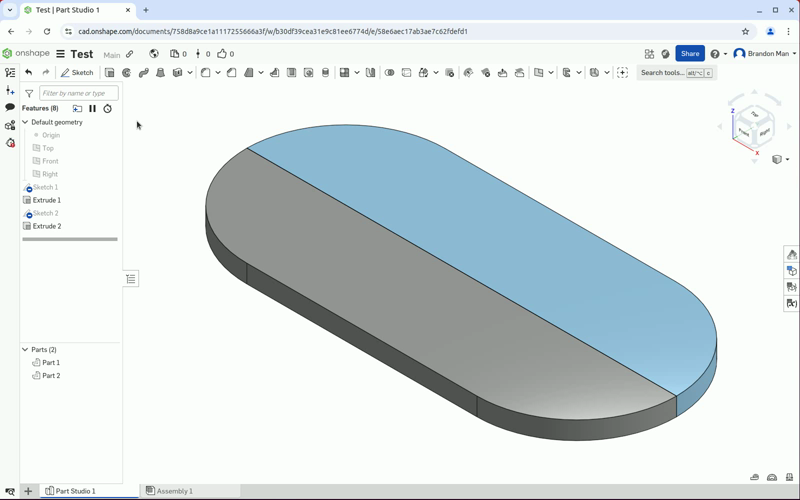
mouse_move(73, 189)
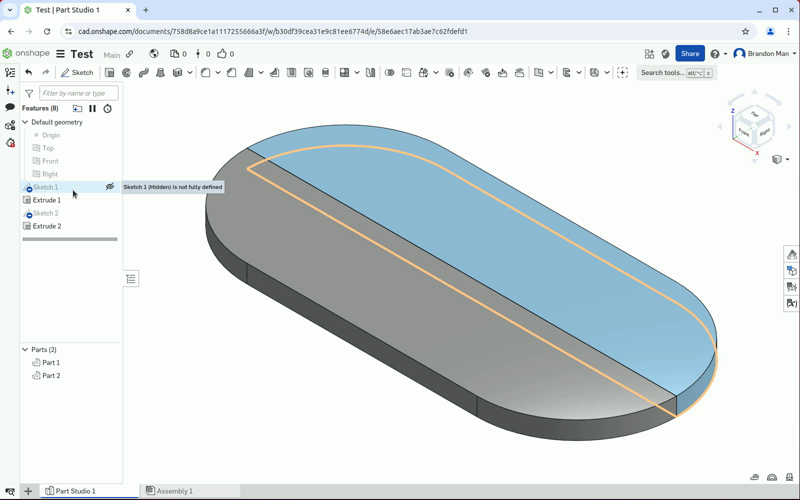
click(73, 189)